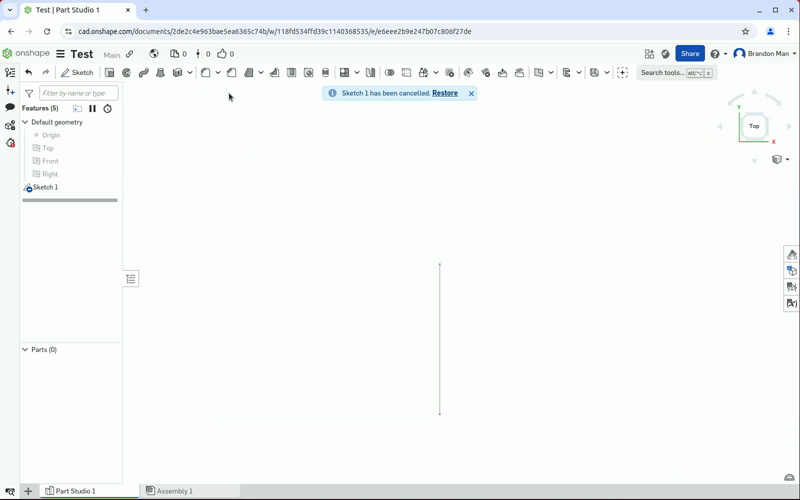
key(shift+h)
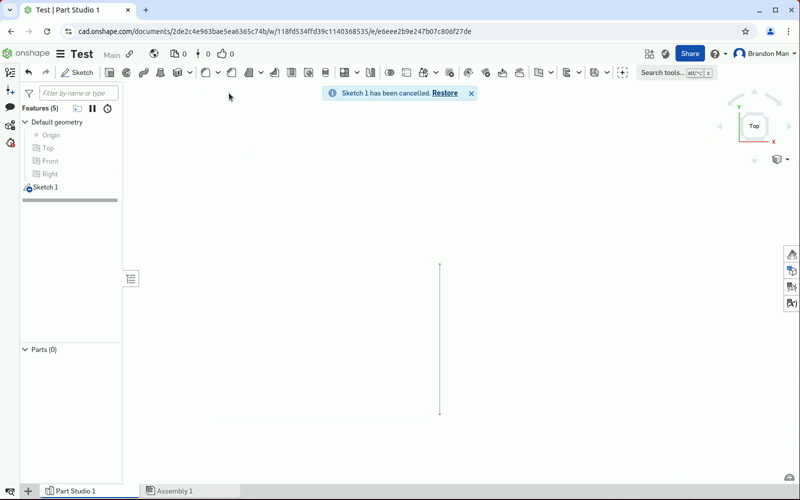
key(shift+s)
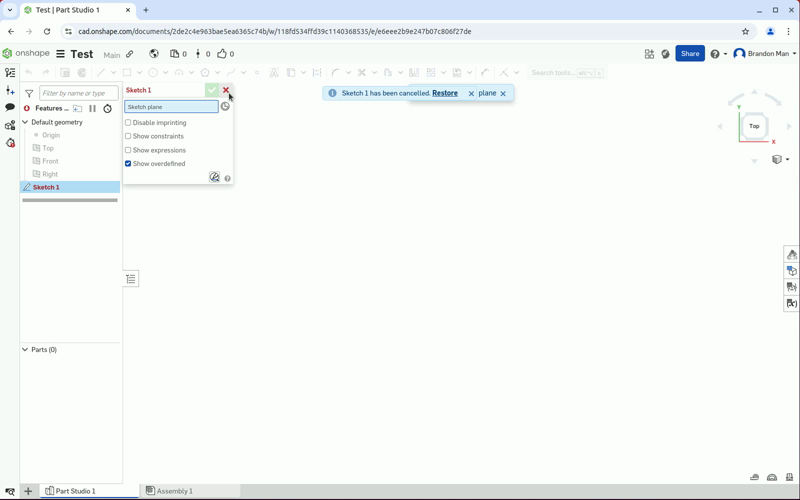
mouse_move(73, 150)
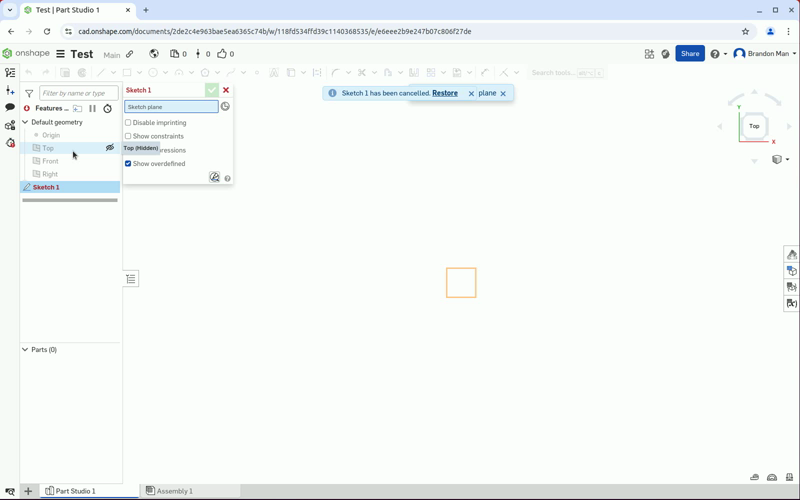
click(73, 150)
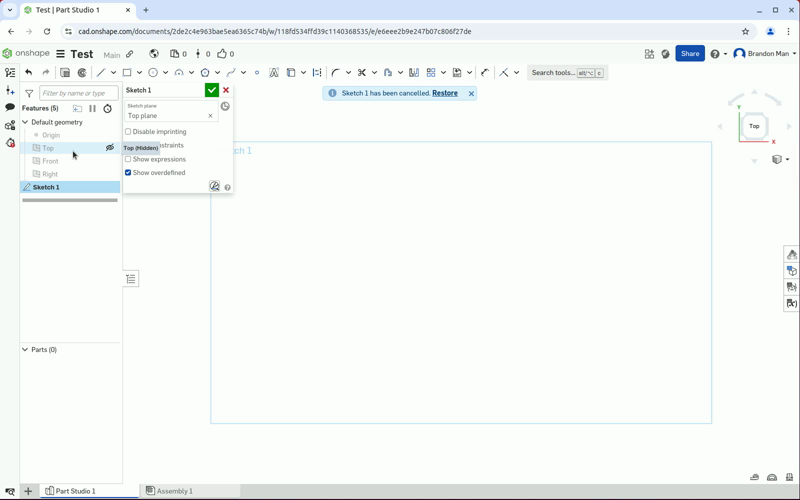
mouse_move(73, 352)
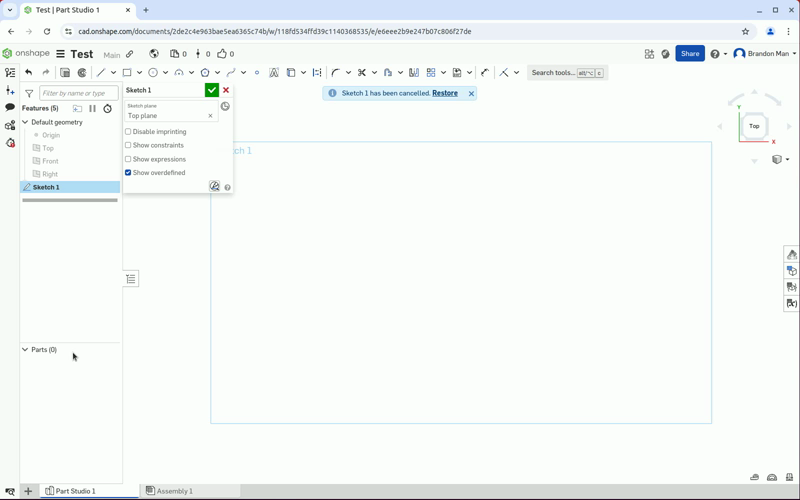
key(y)
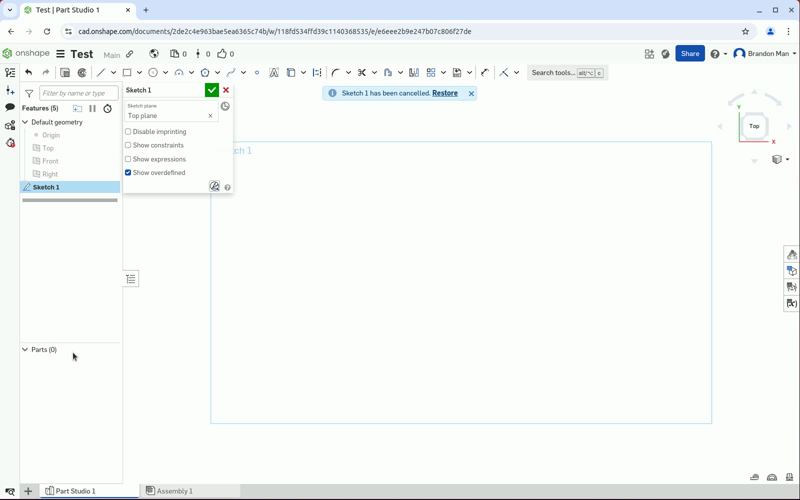
key(l)
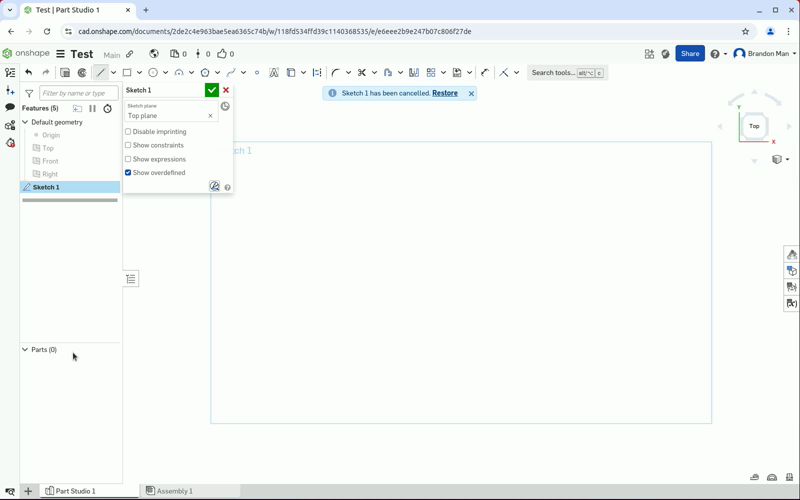
key_down(shift)
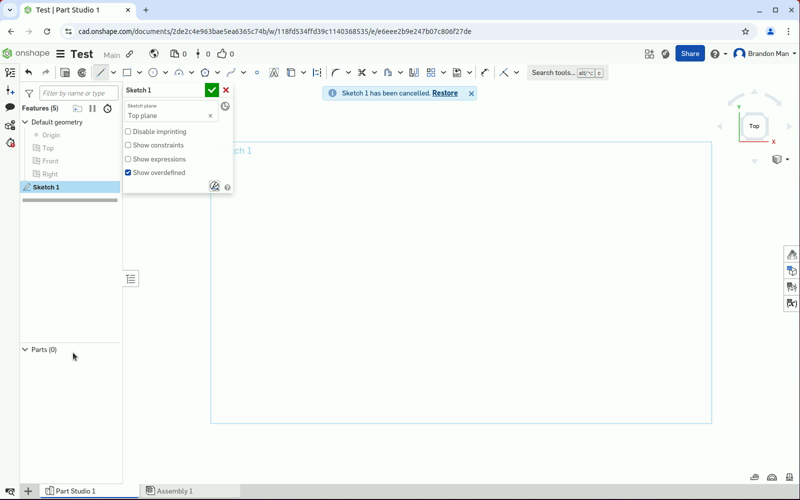
mouse_move(430, 282)
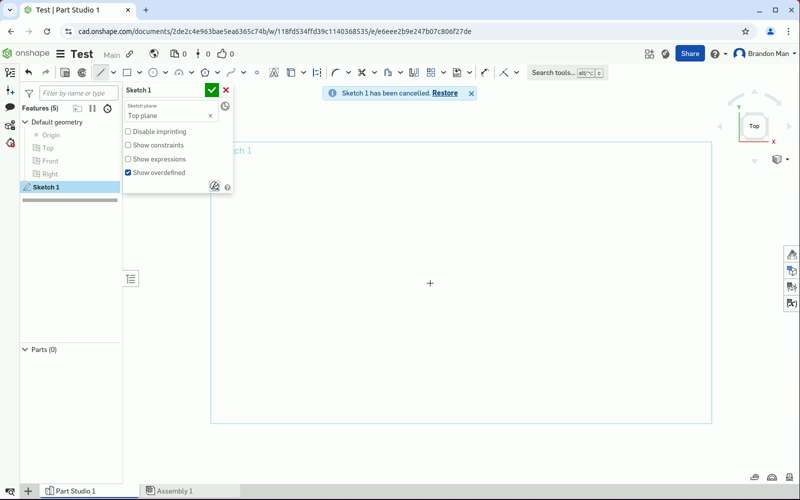
click(430, 282)
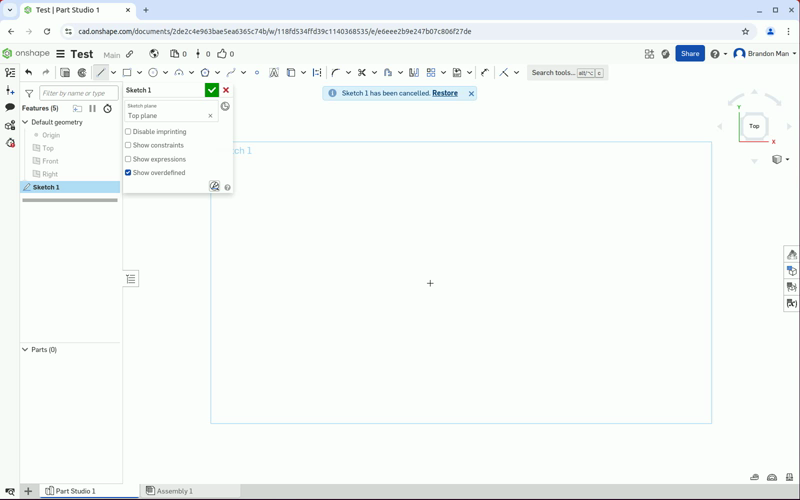
key_up(shift)
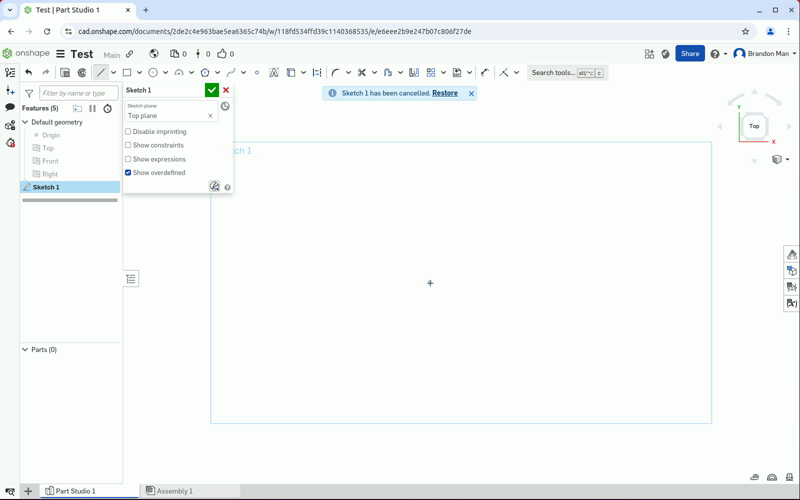
key_down(shift)
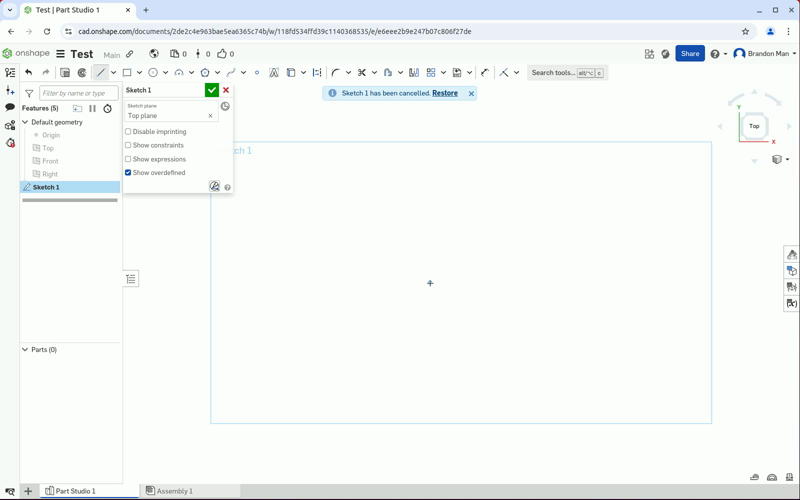
mouse_move(460, 282)
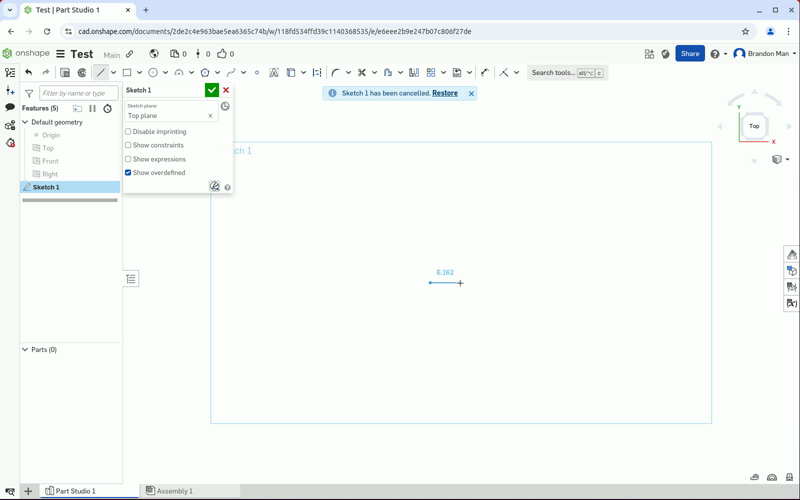
mouse_move(483, 282)
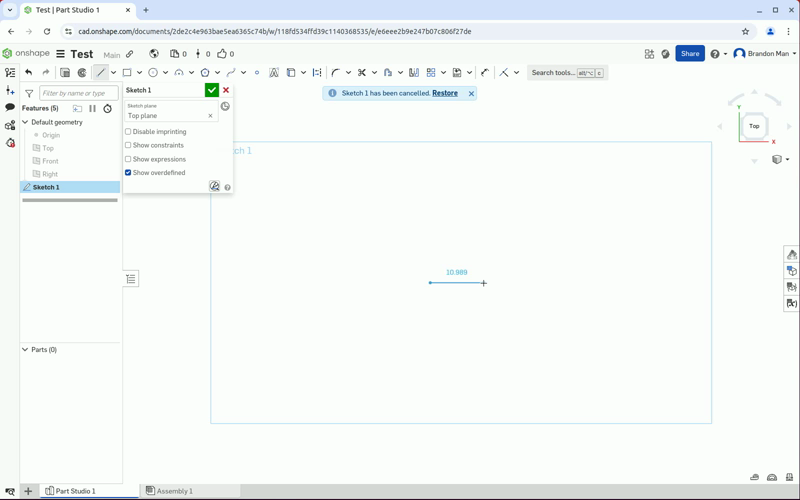
click(483, 282)
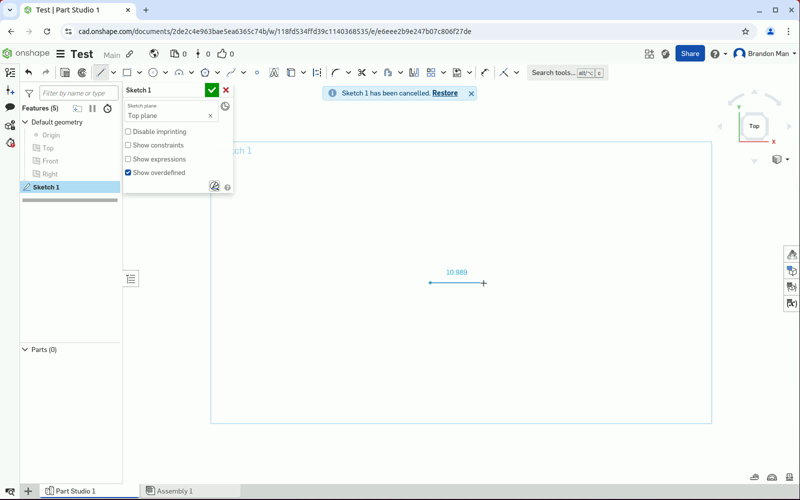
key_up(shift)
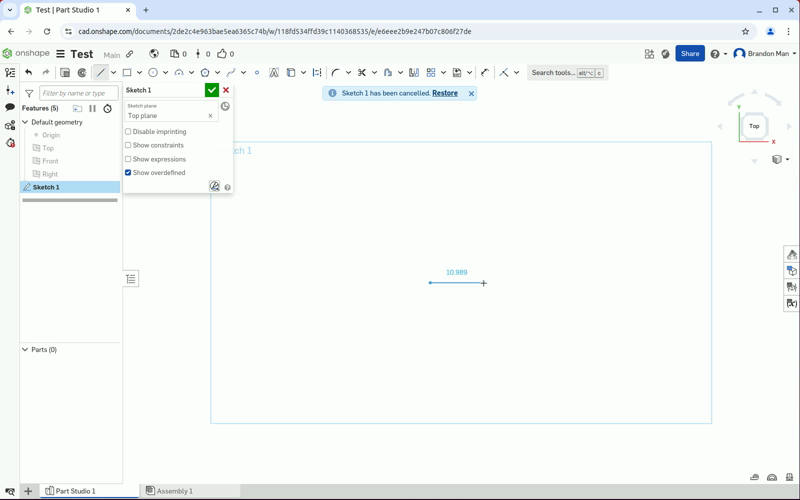
key_down(shift)
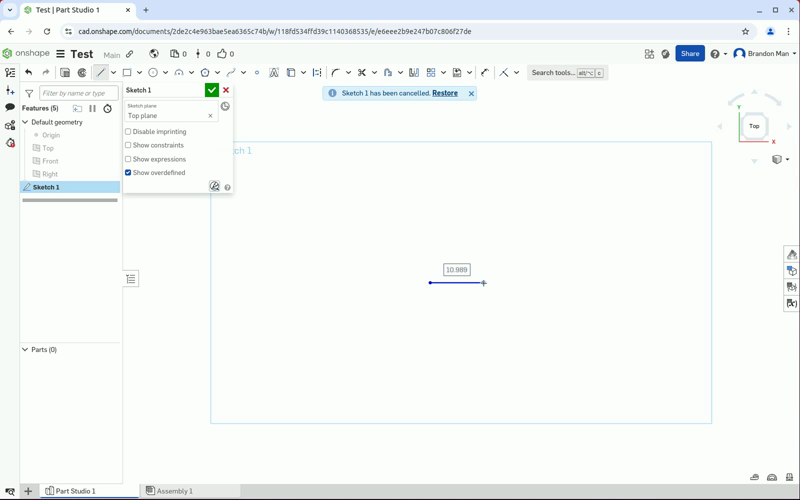
mouse_move(513, 282)
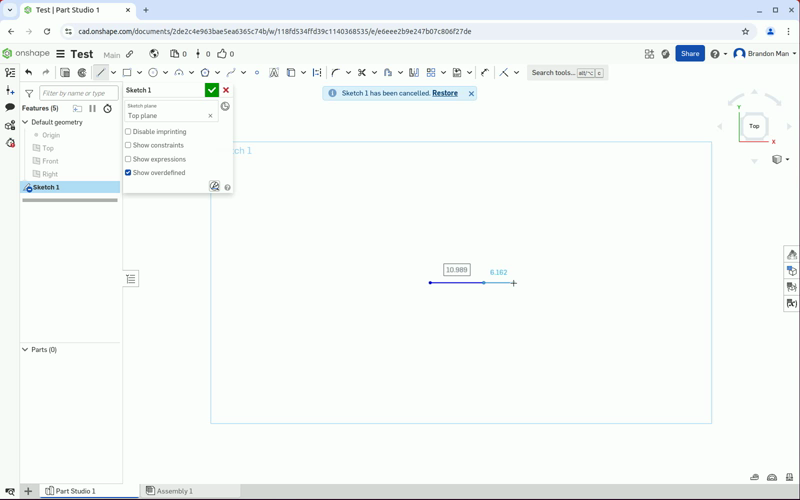
mouse_move(483, 265)
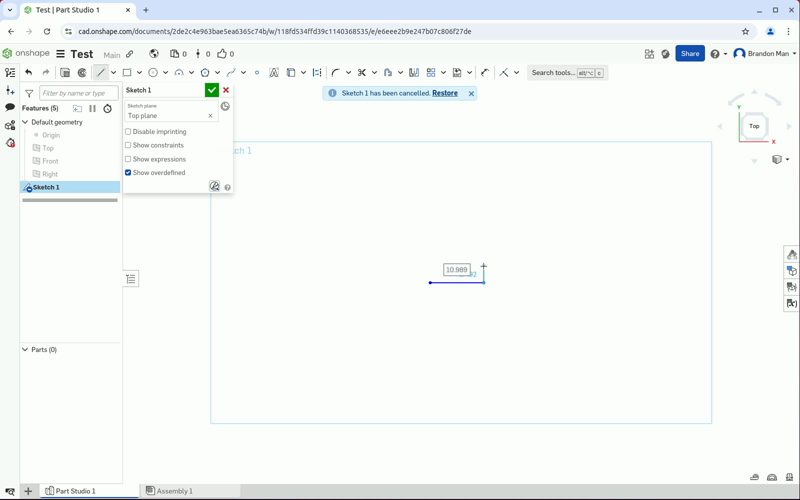
click(483, 265)
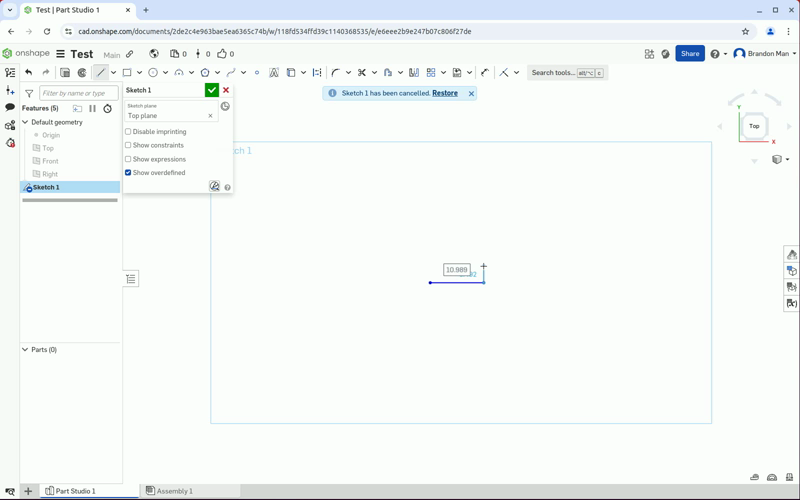
key_up(shift)
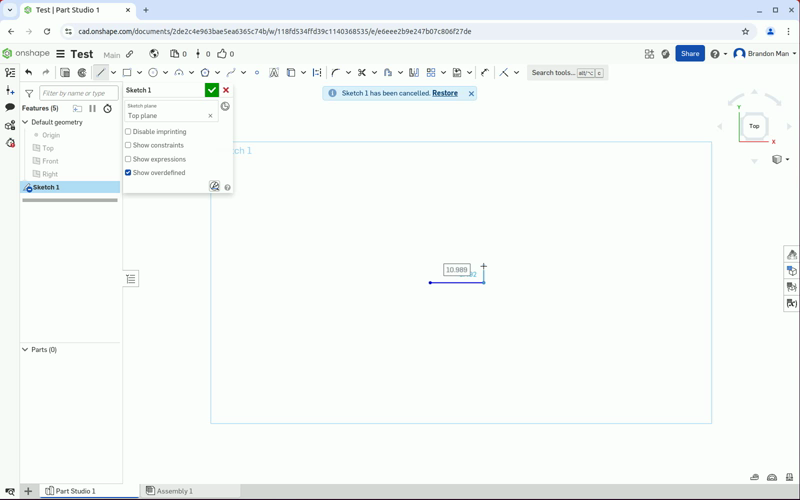
key_down(shift)
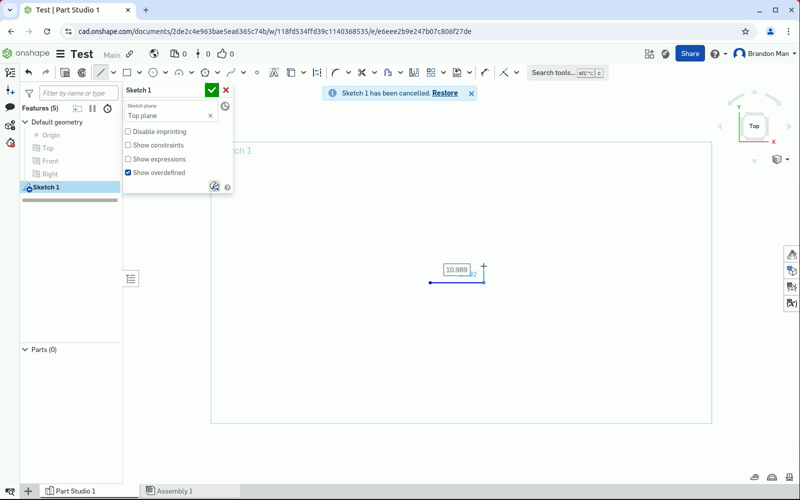
mouse_move(513, 265)
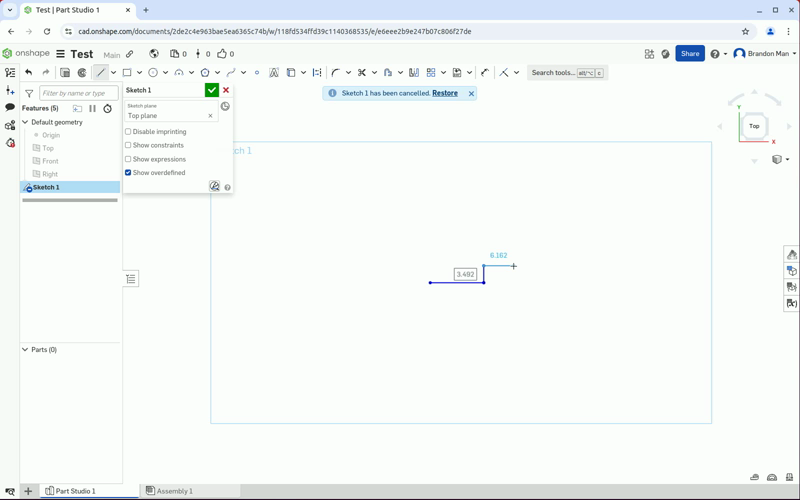
mouse_move(430, 265)
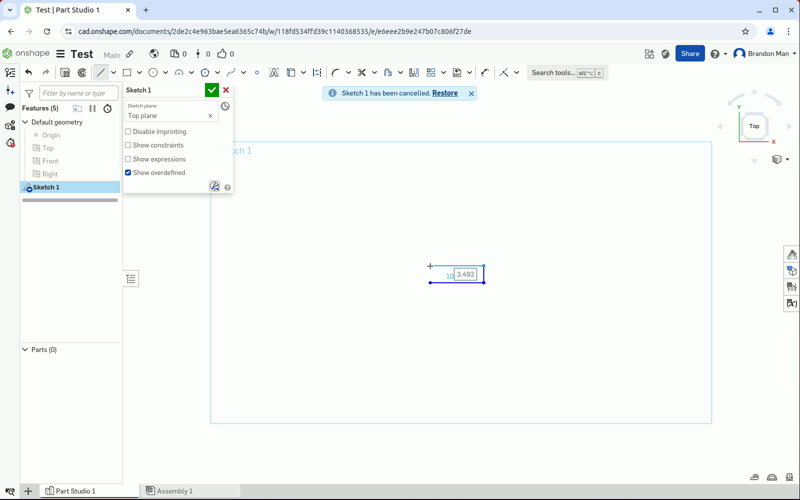
click(430, 265)
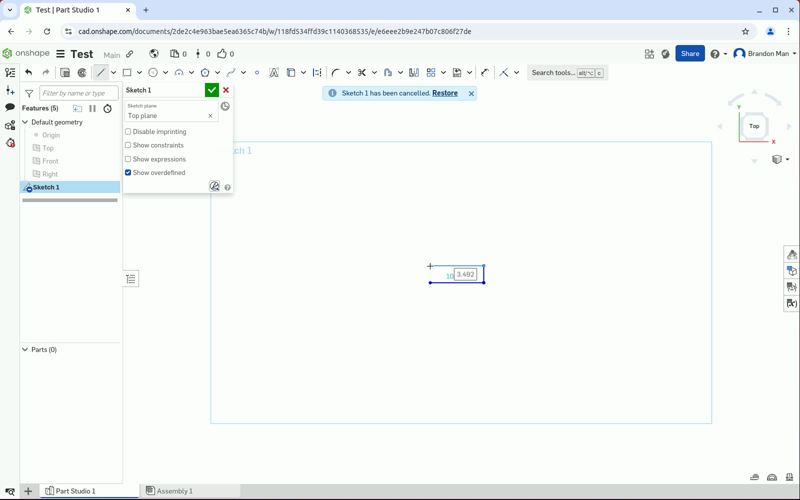
key_up(shift)
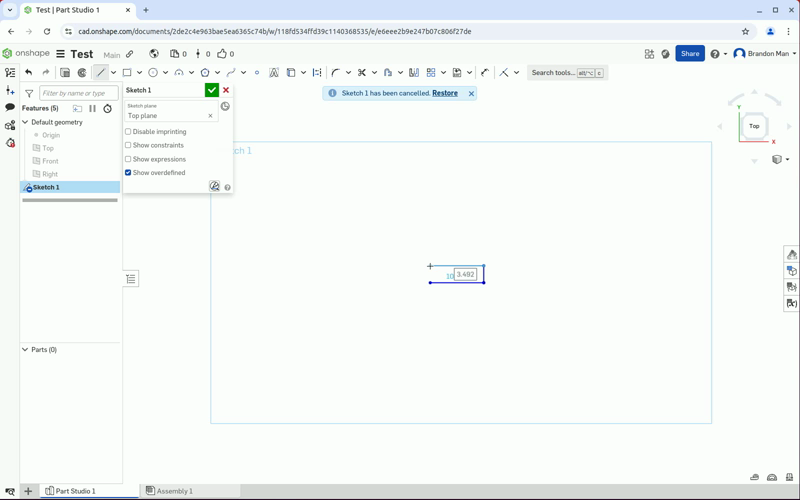
mouse_move(460, 265)
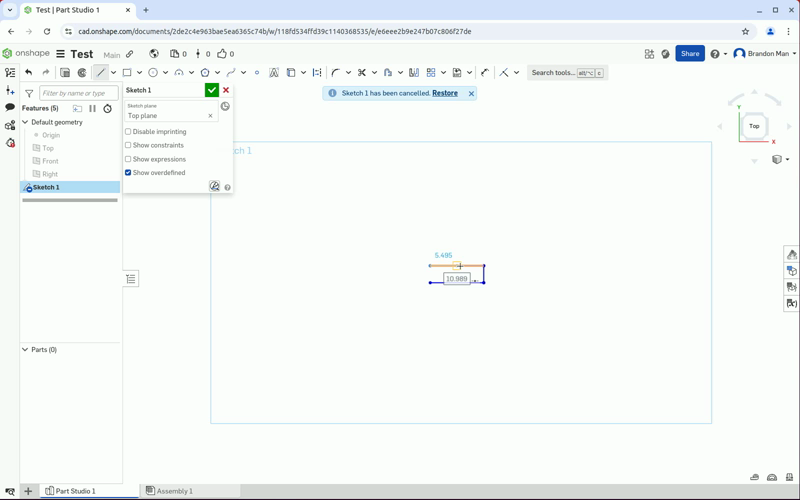
key_down(shift)
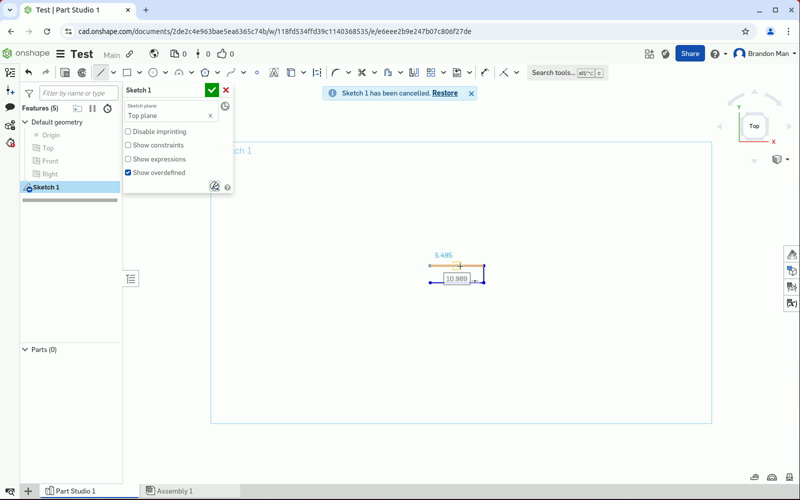
mouse_move(430, 282)
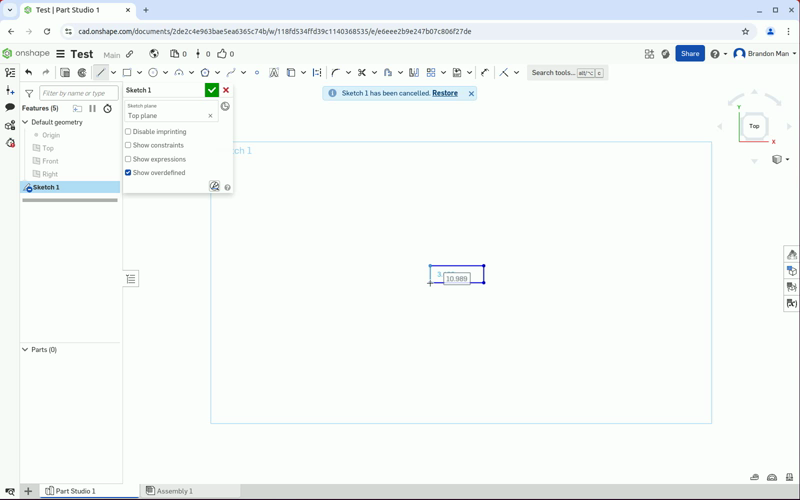
key_up(shift)
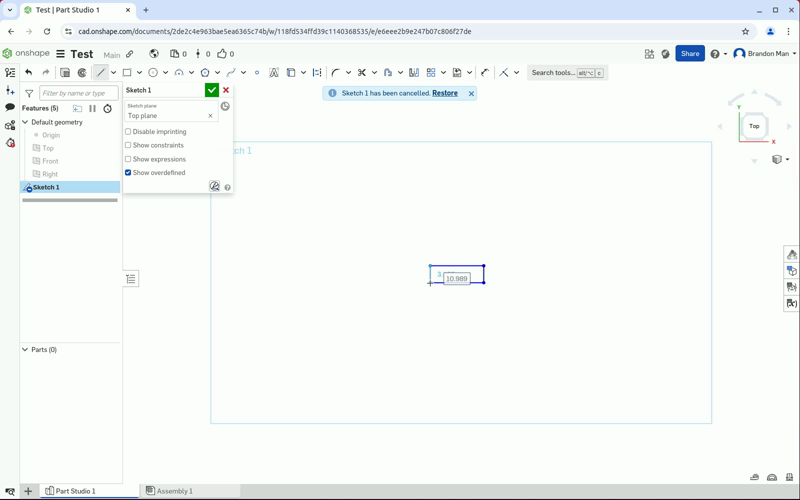
click(430, 282)
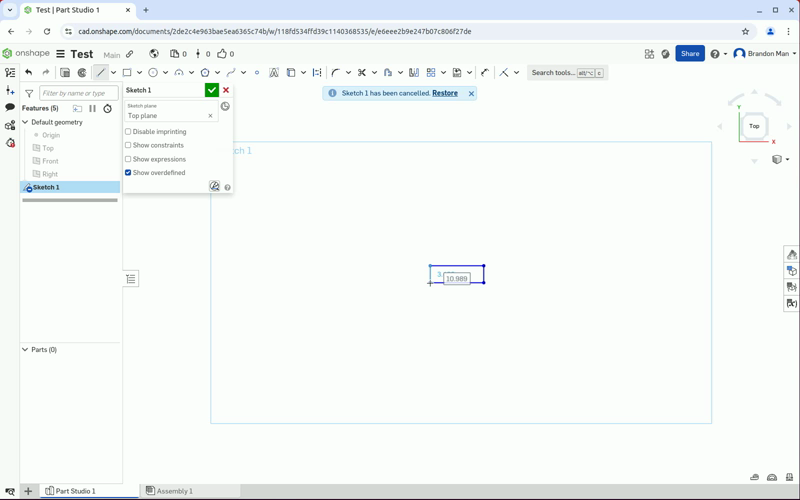
key(esc)
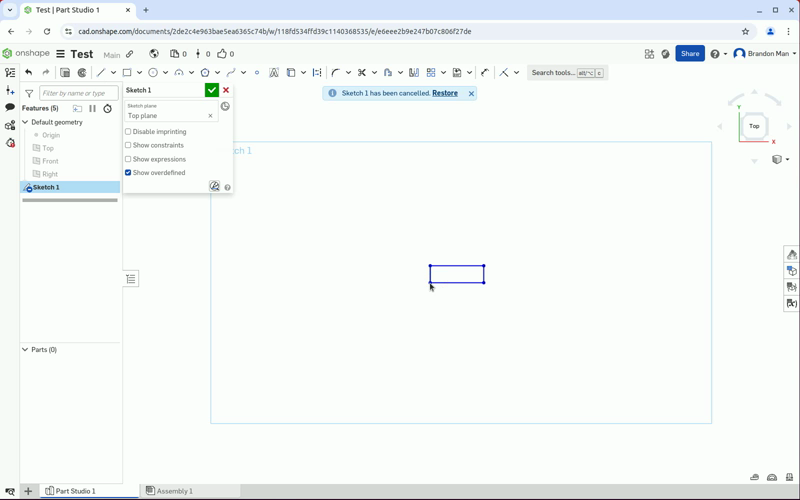
mouse_move(431, 277)
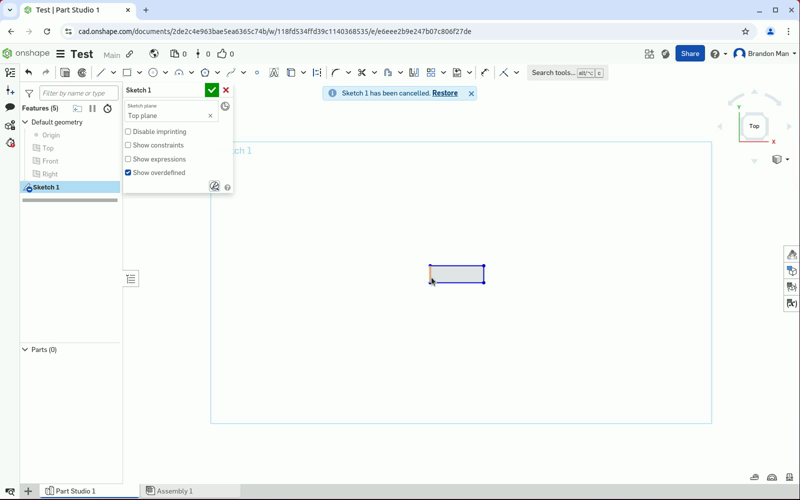
scroll(6)
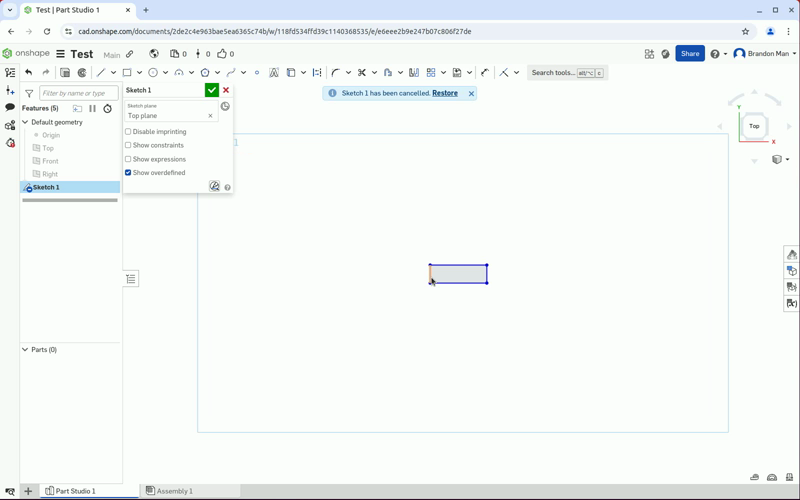
scroll(6)
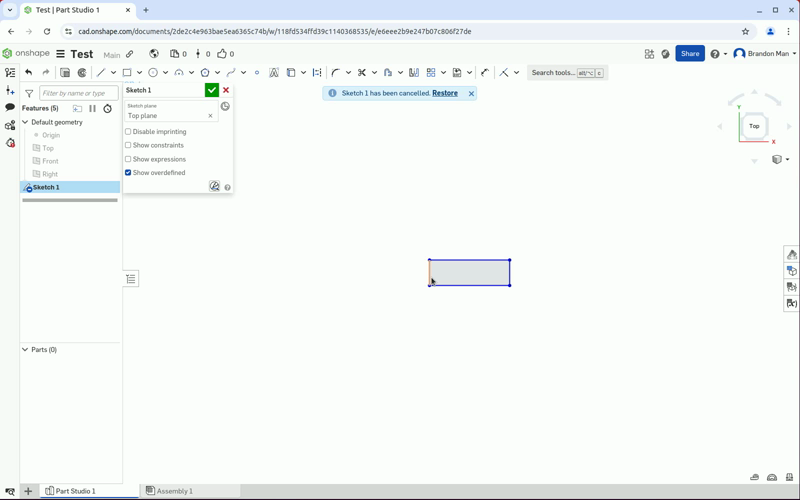
scroll(6)
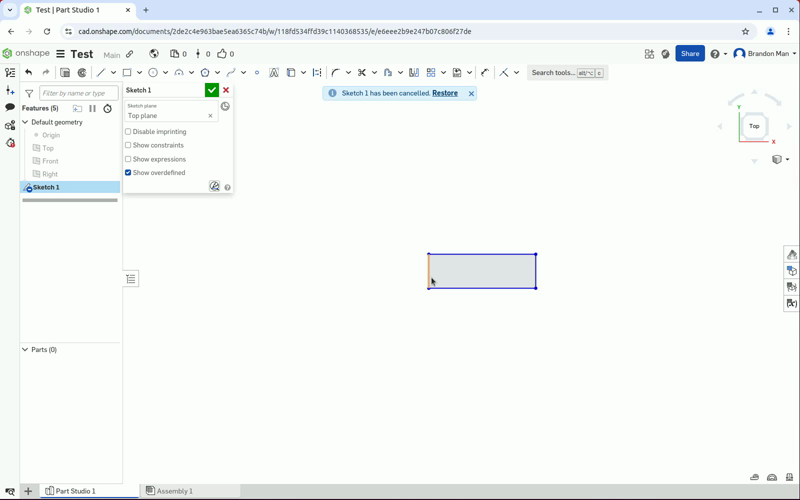
scroll(6)
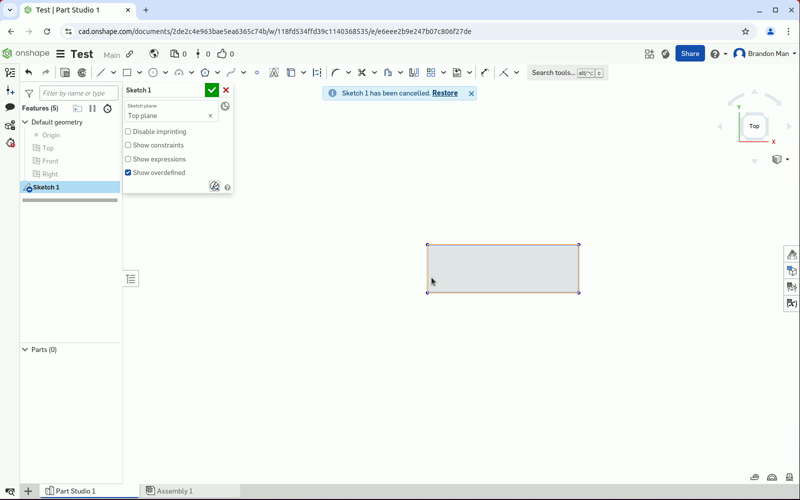
scroll(6)
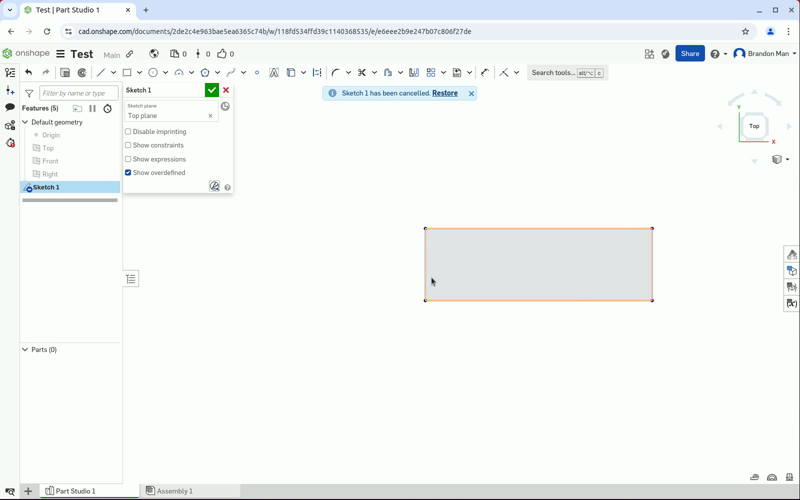
scroll(6)
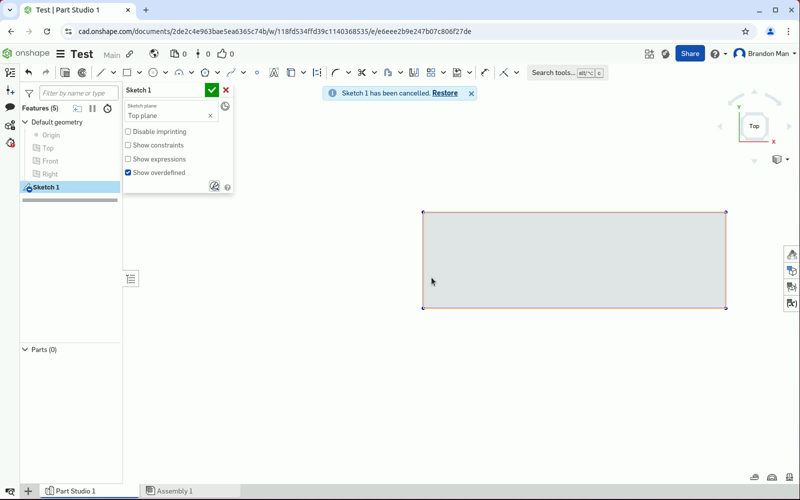
scroll(6)
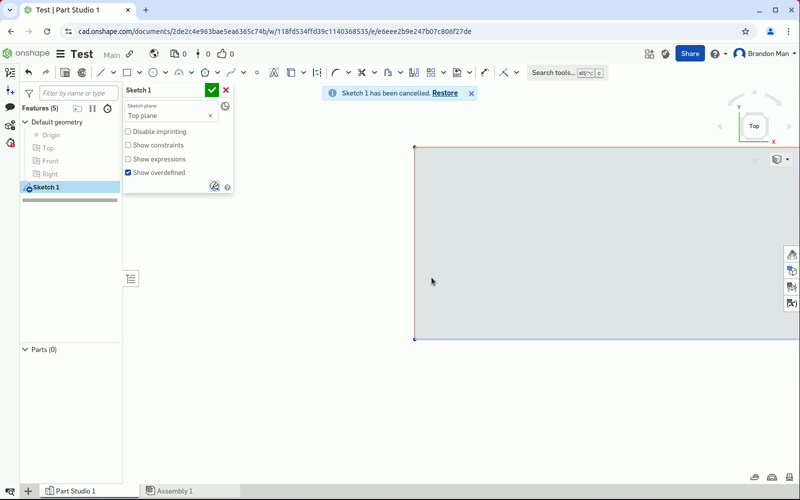
click(431, 277)
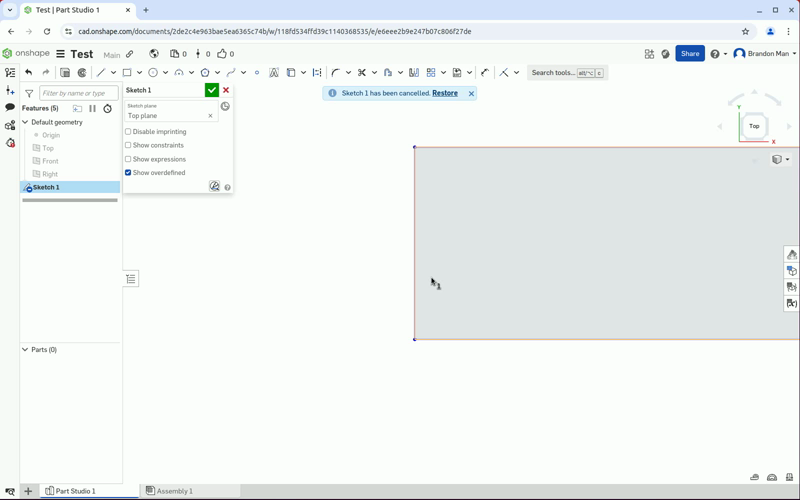
scroll(-6)
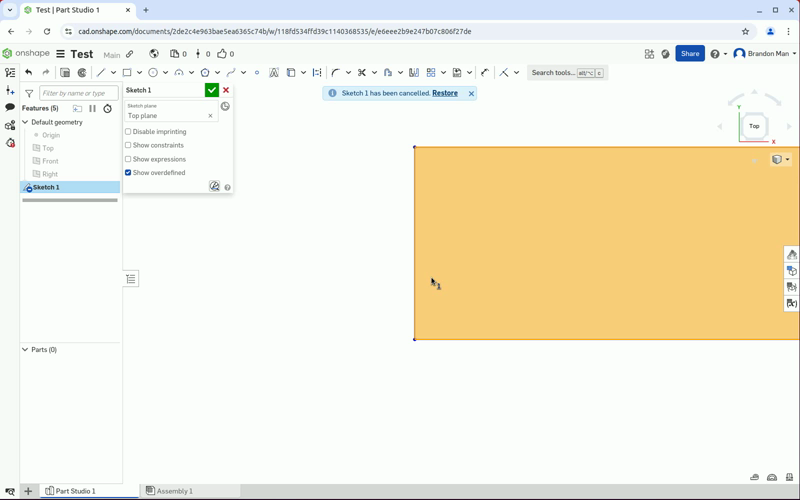
scroll(-6)
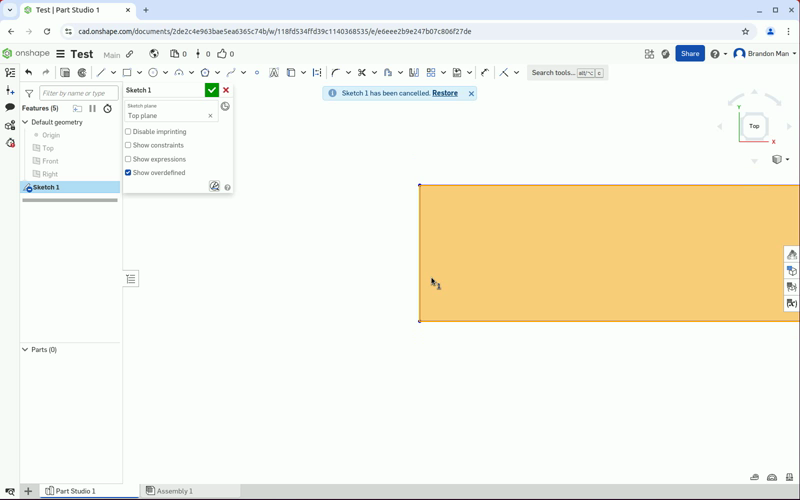
scroll(-6)
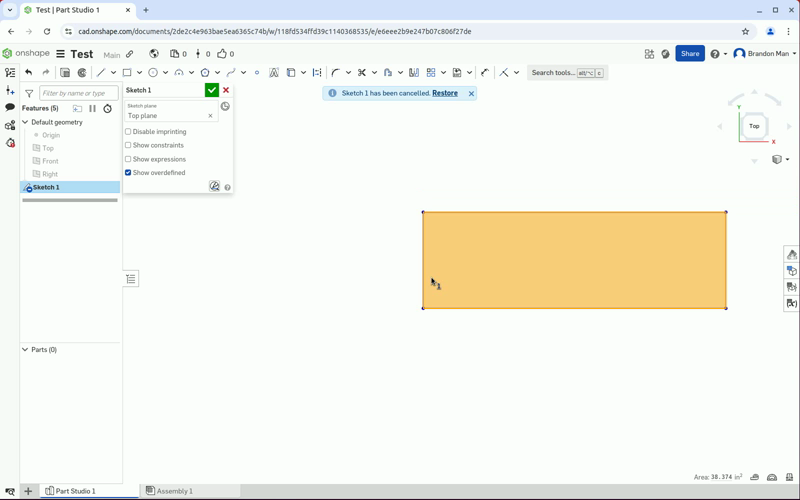
scroll(-6)
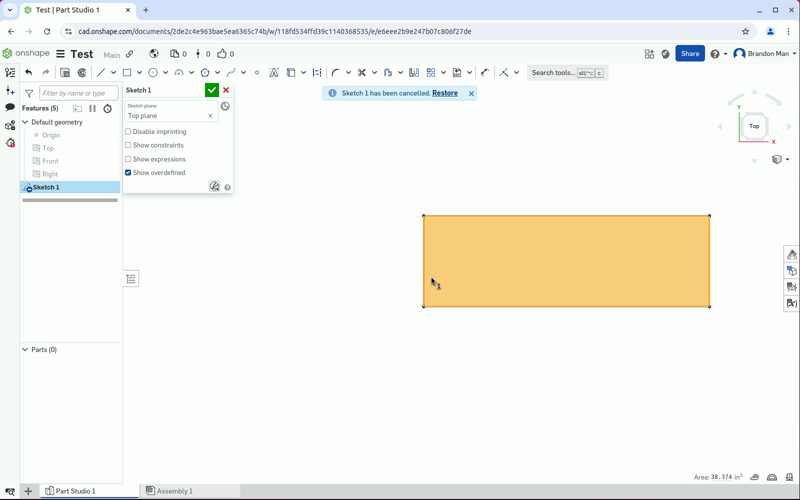
scroll(-6)
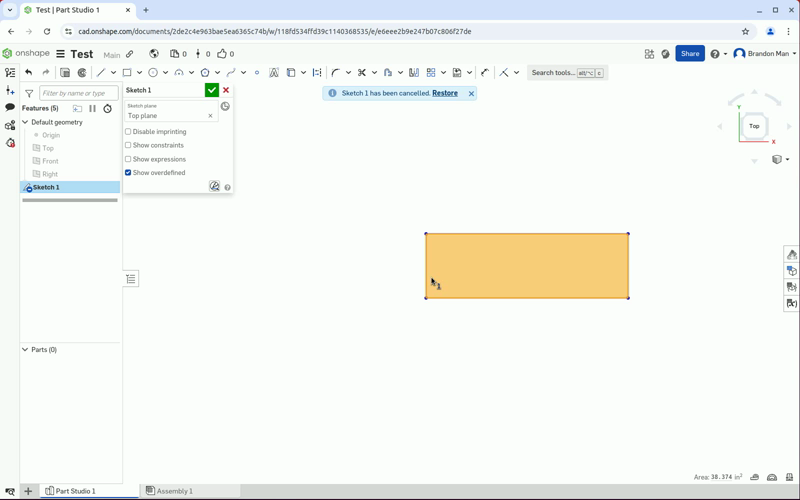
scroll(-6)
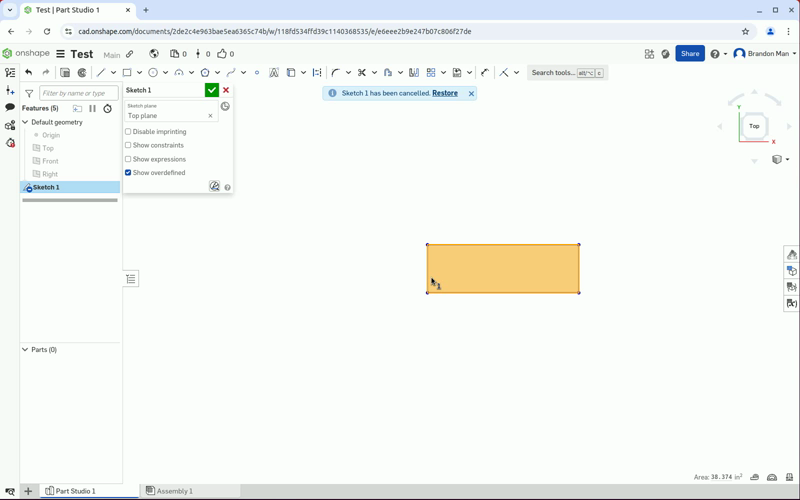
scroll(-6)
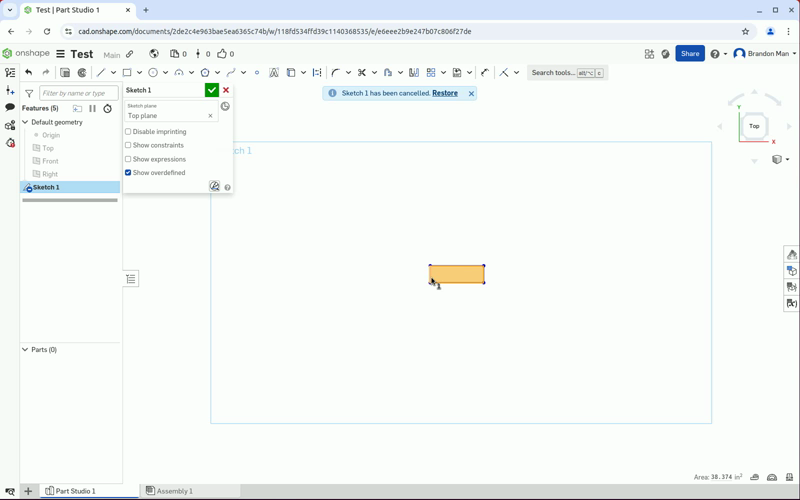
mouse_move(73, 352)
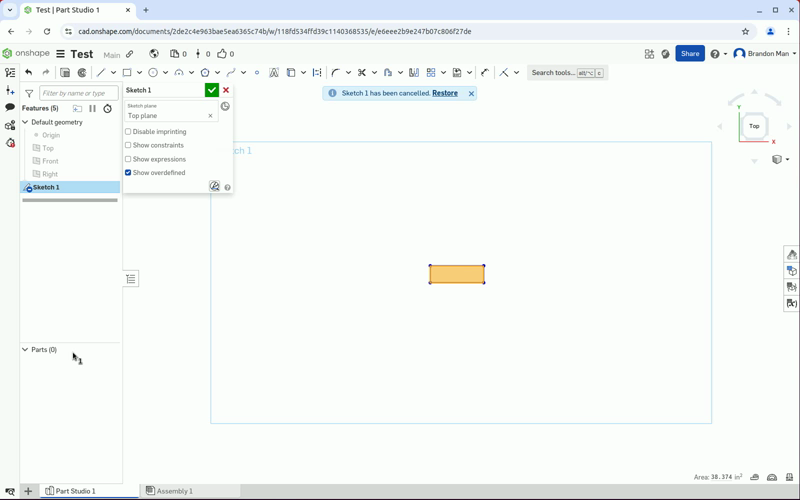
key(shift+y)
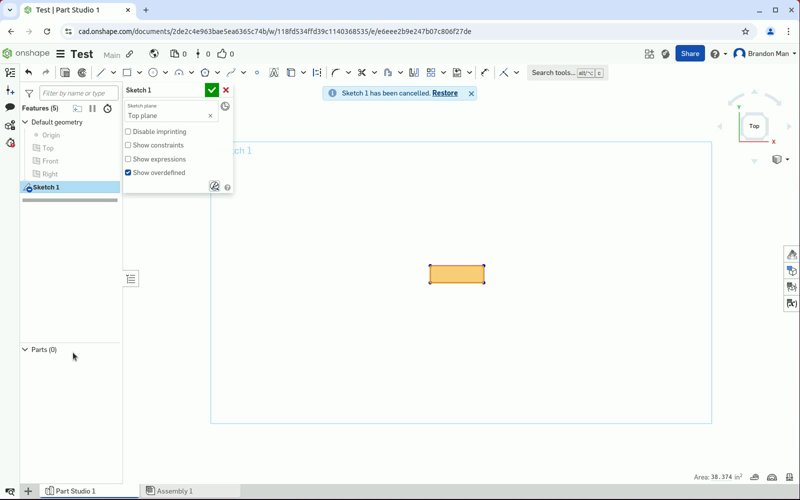
key(shift+e)
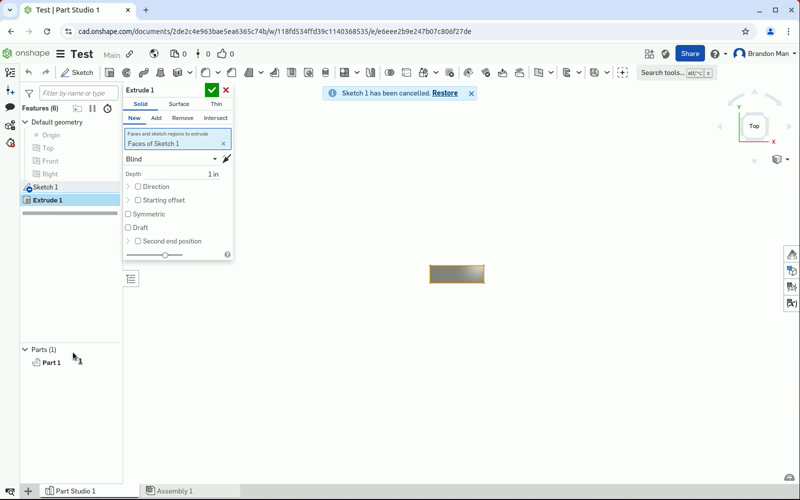
mouse_move(143, 106)
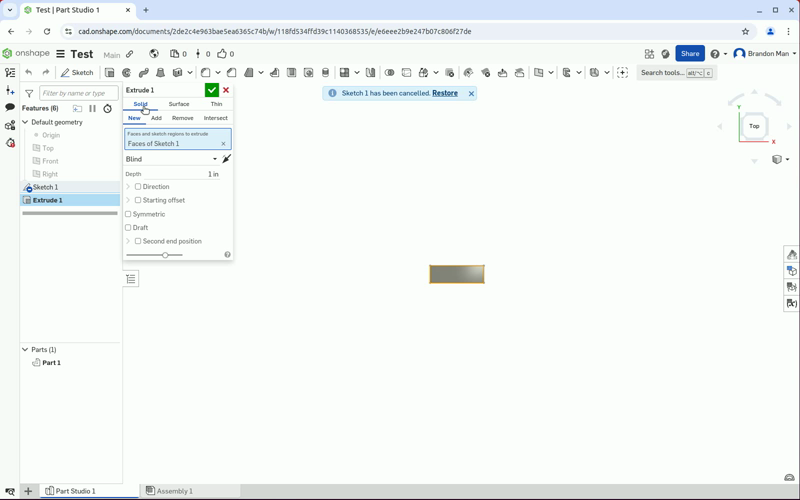
click(143, 106)
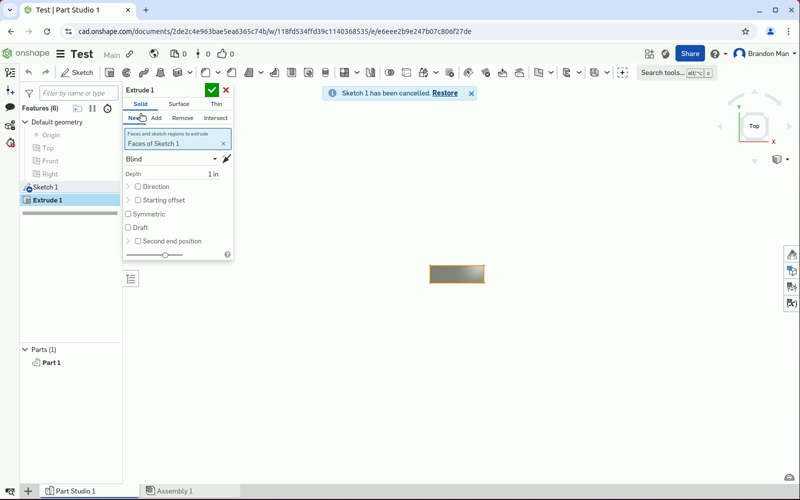
mouse_move(137, 120)
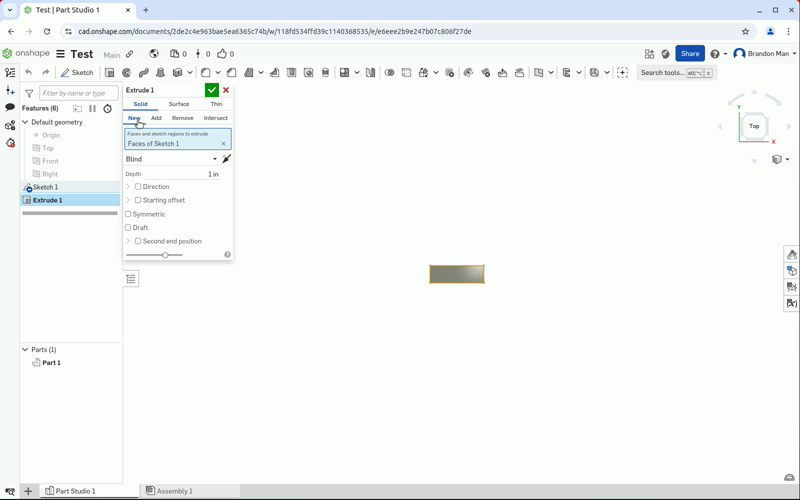
click(137, 120)
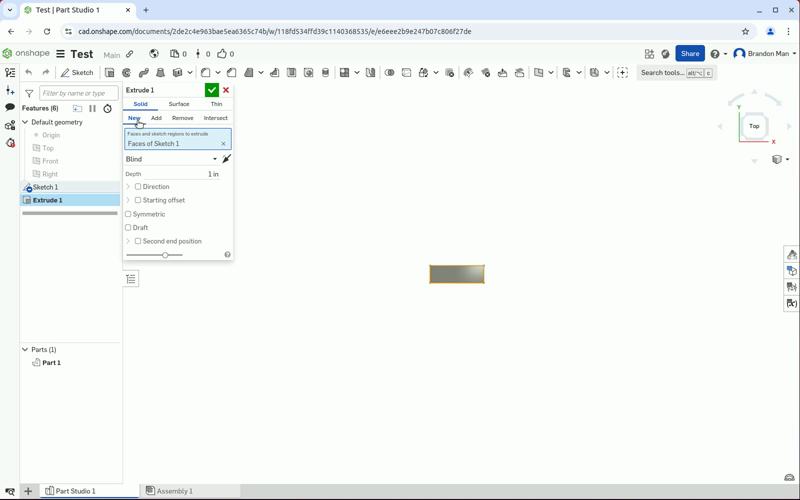
key(tab, 4)
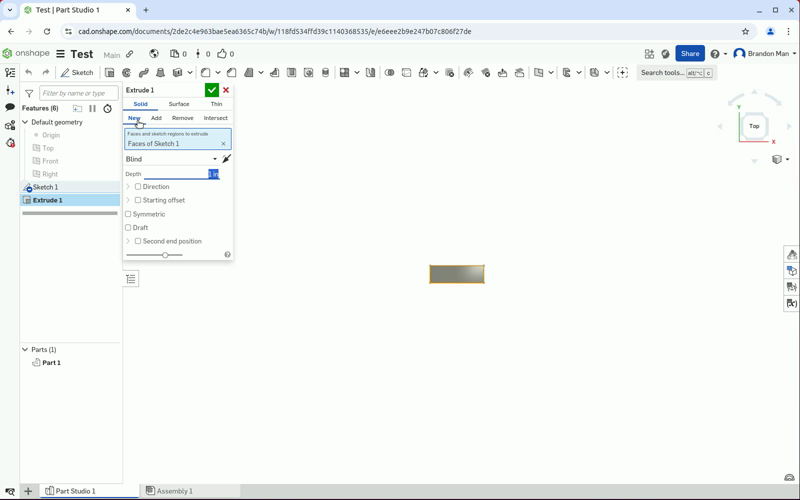
text(6.258)
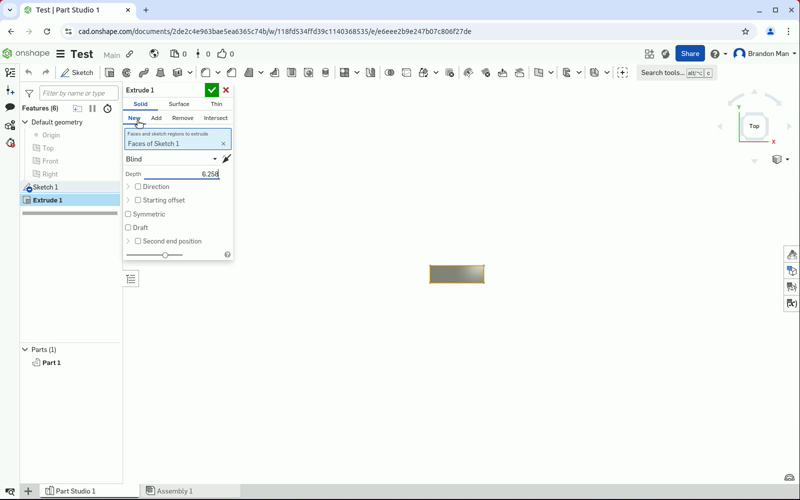
key(enter)
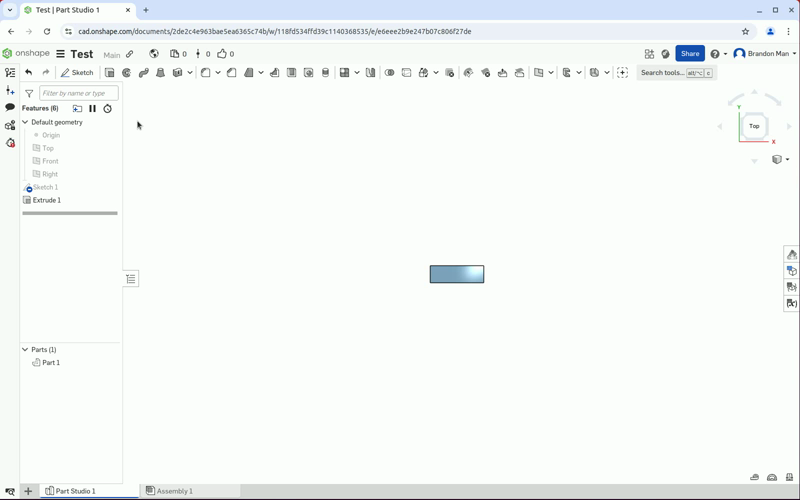
key(shift+h)
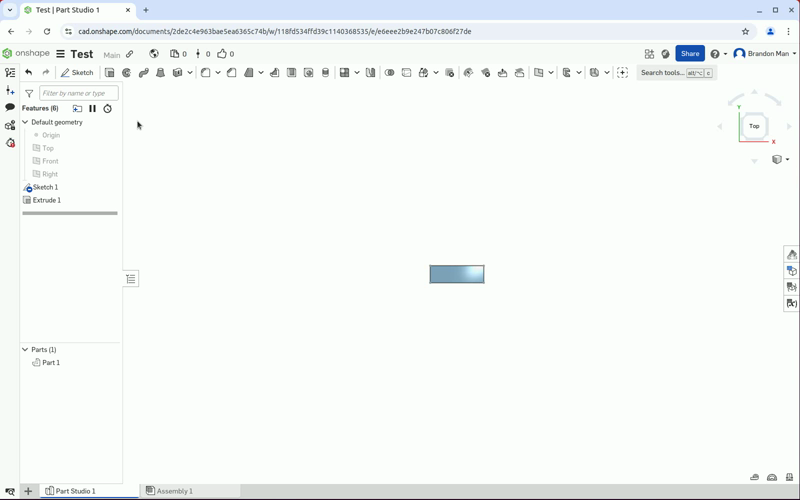
key(shift+h)
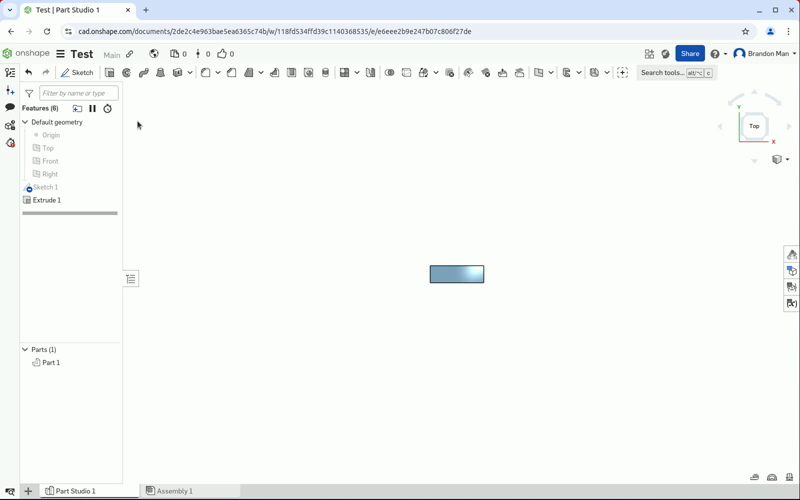
mouse_move(73, 189)
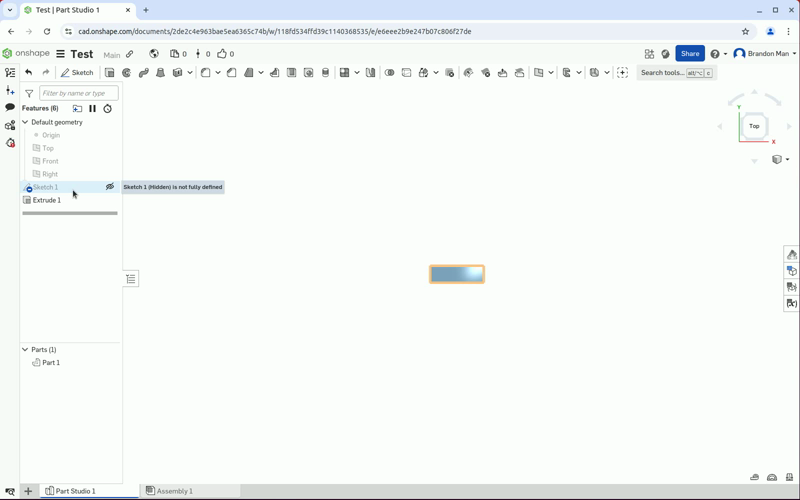
click(73, 189)
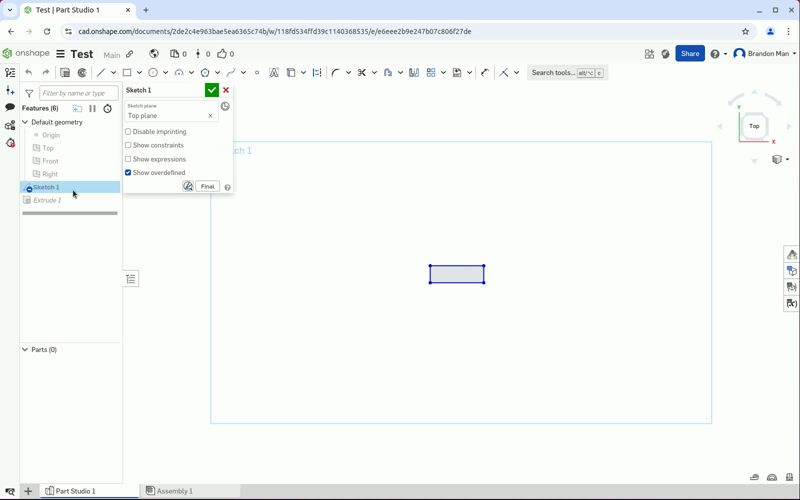
mouse_move(229, 92)
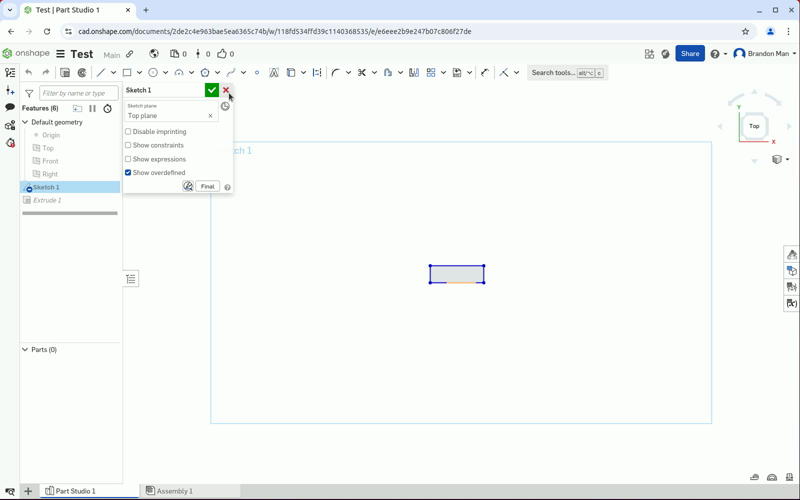
click(229, 92)
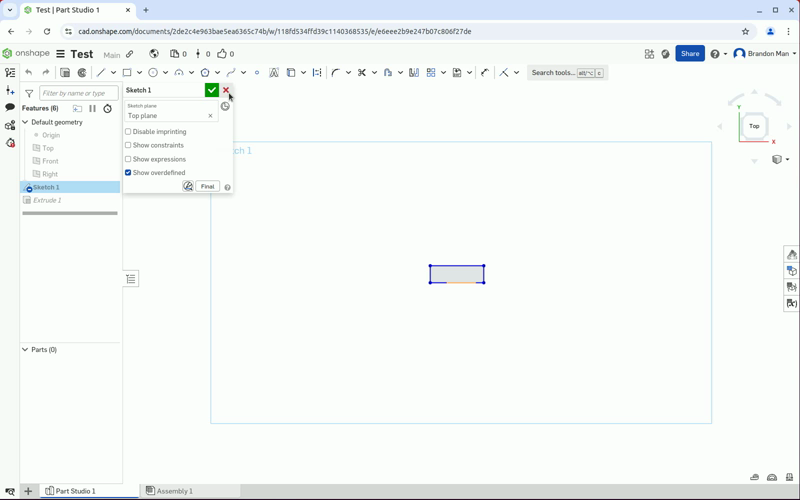
key(shift+s)
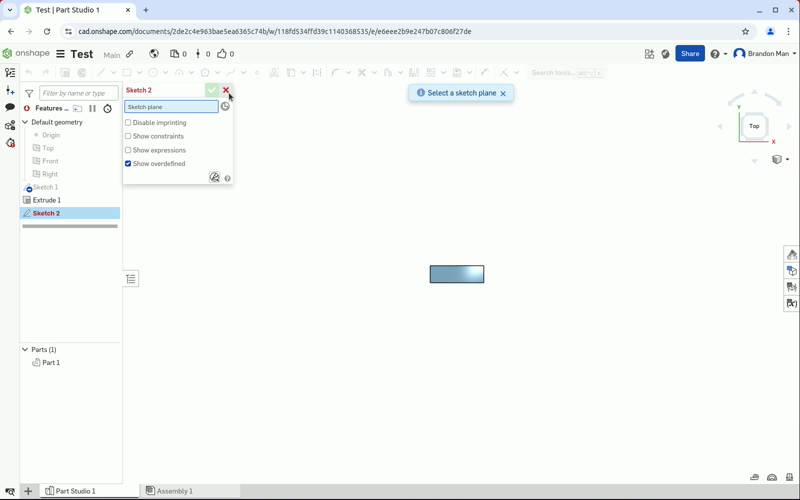
mouse_move(73, 150)
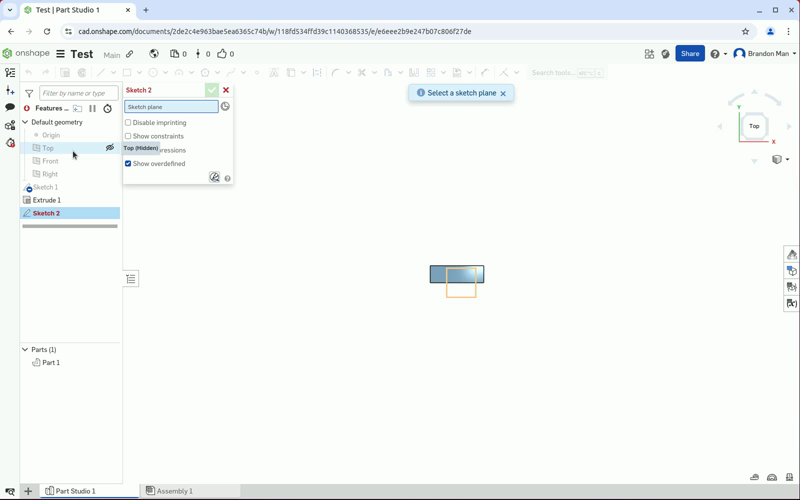
click(73, 150)
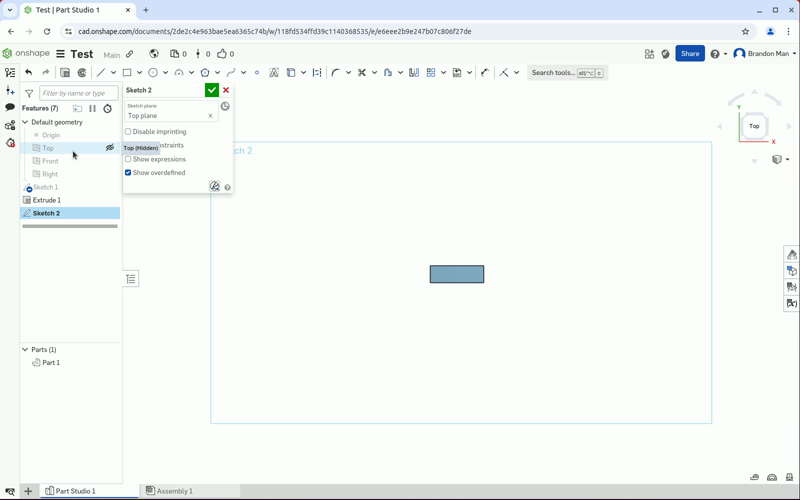
mouse_move(73, 352)
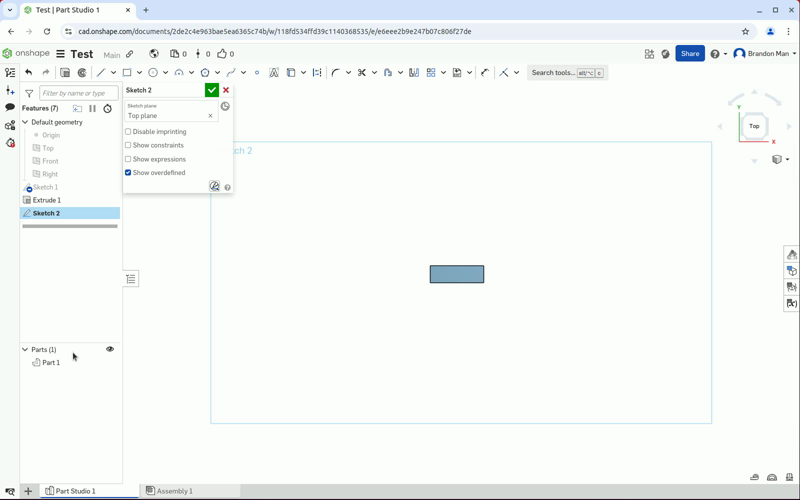
key(y)
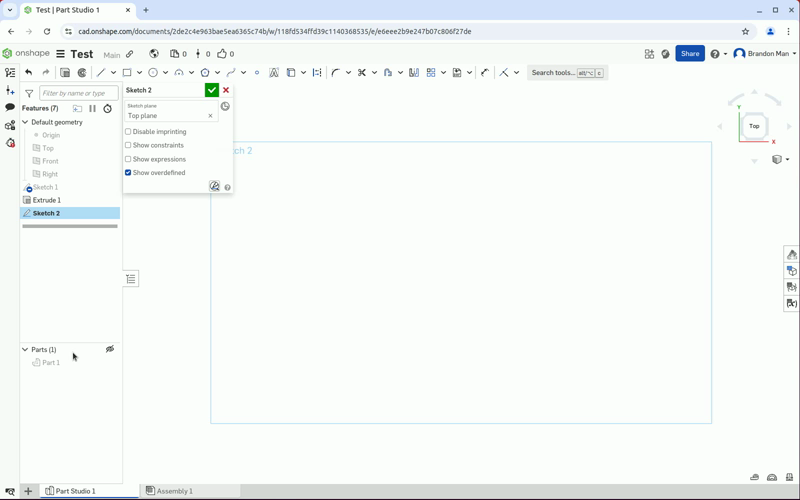
key(l)
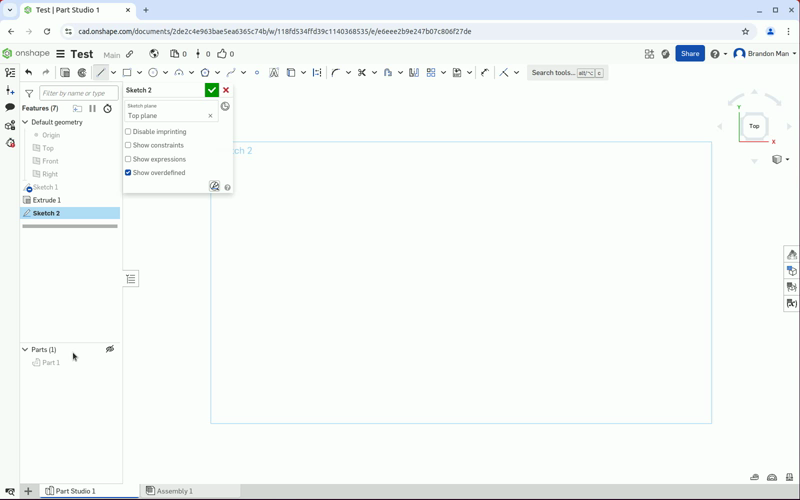
key_down(shift)
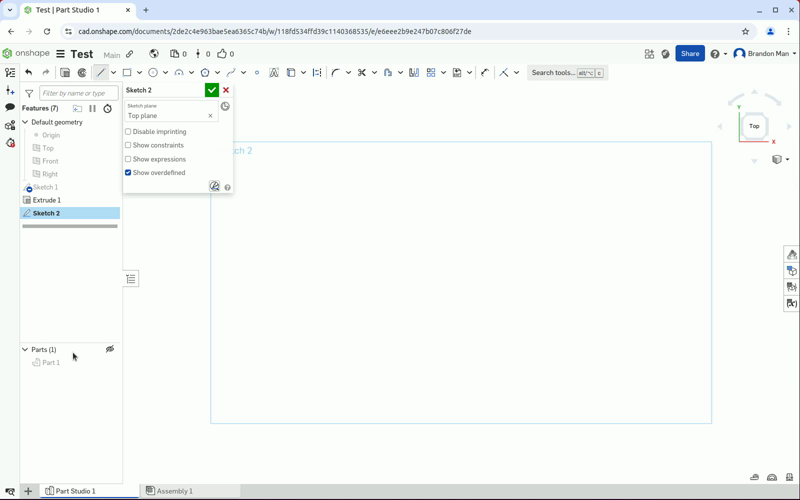
mouse_move(460, 306)
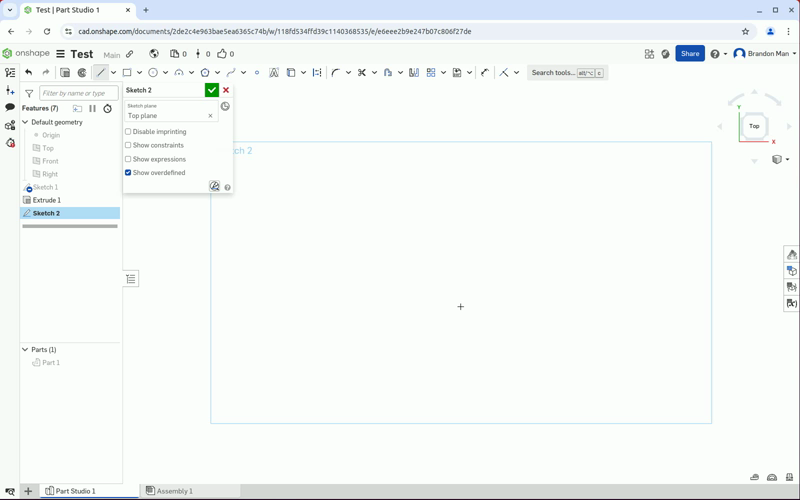
click(460, 306)
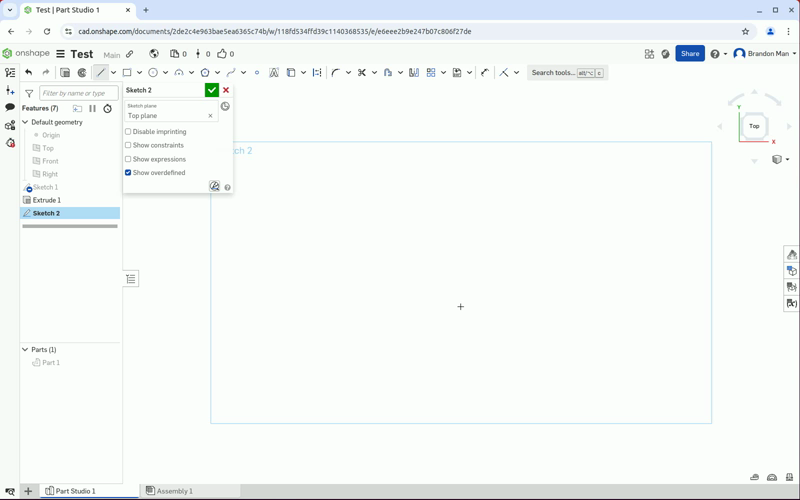
key_up(shift)
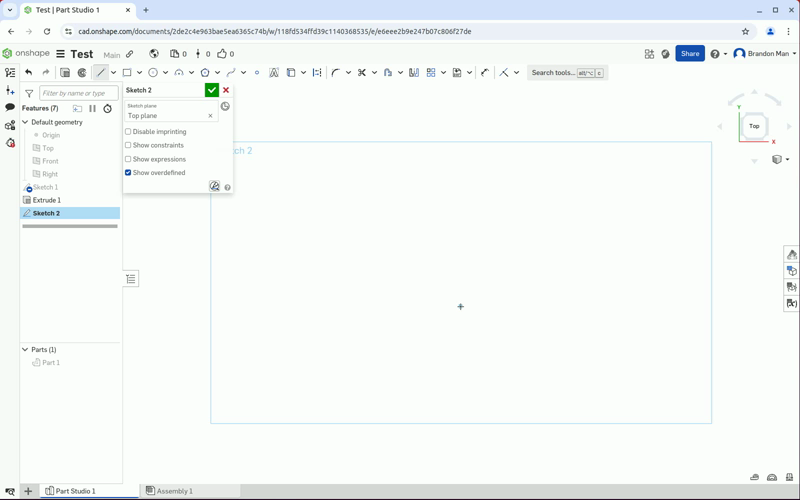
key_down(shift)
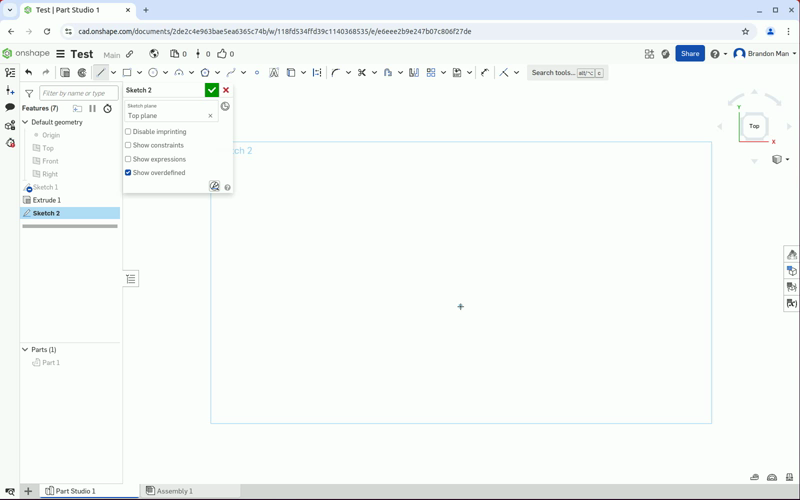
mouse_move(573, 306)
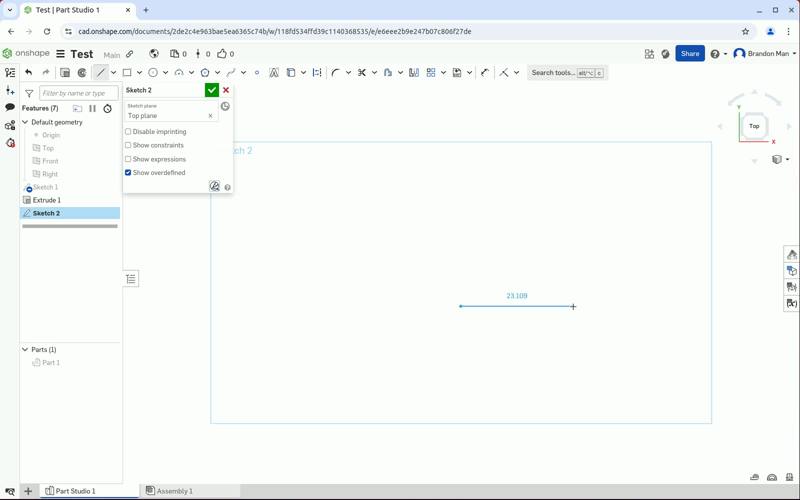
click(573, 306)
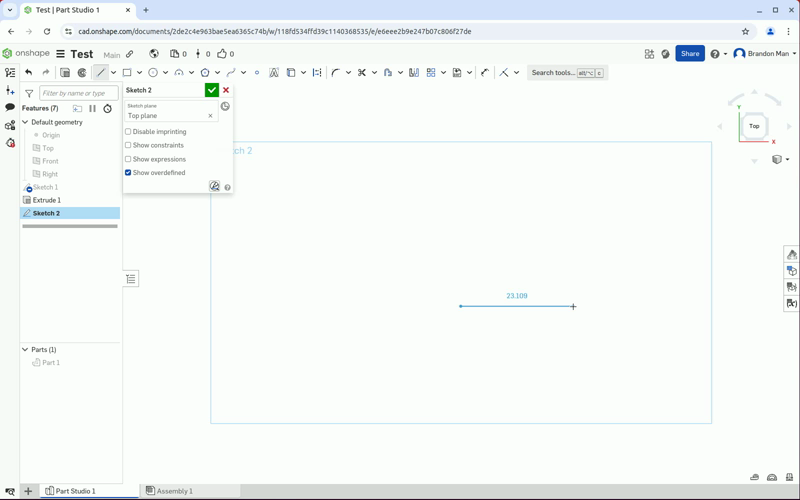
key_up(shift)
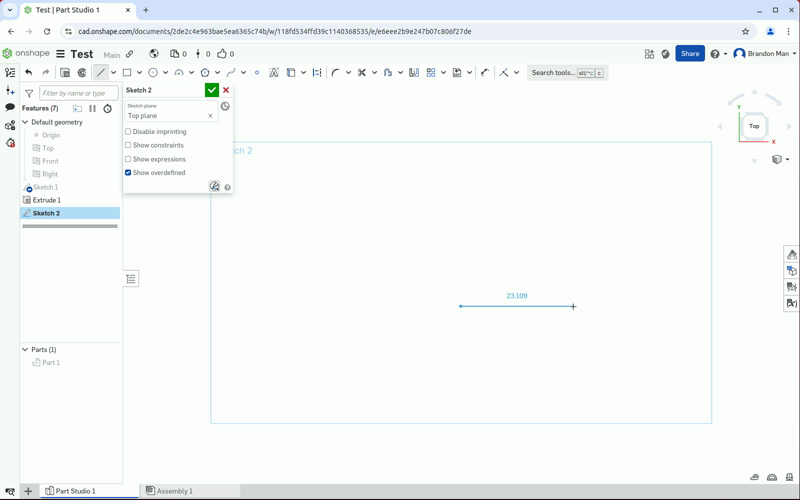
key_down(shift)
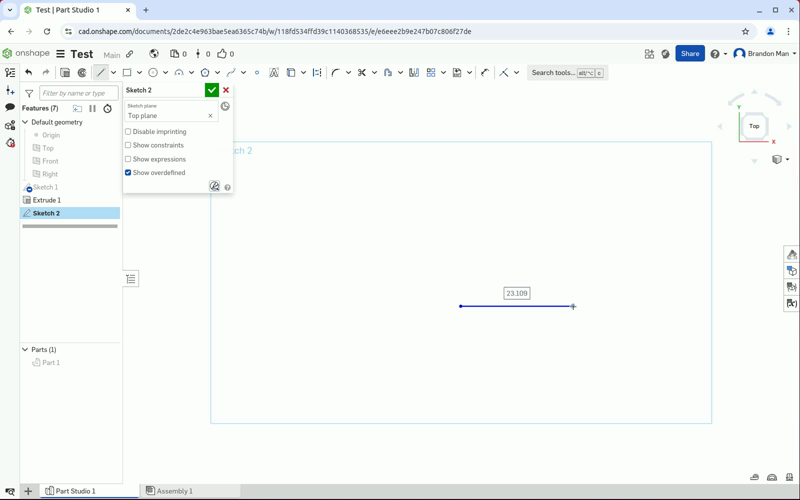
mouse_move(589, 306)
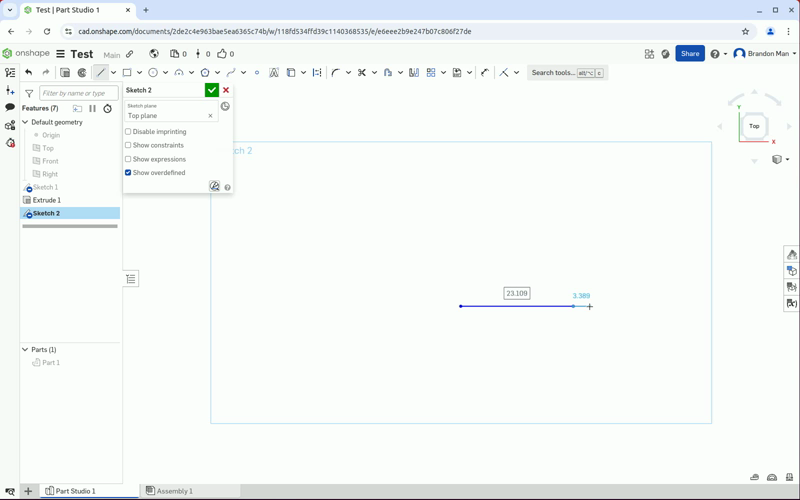
mouse_move(573, 257)
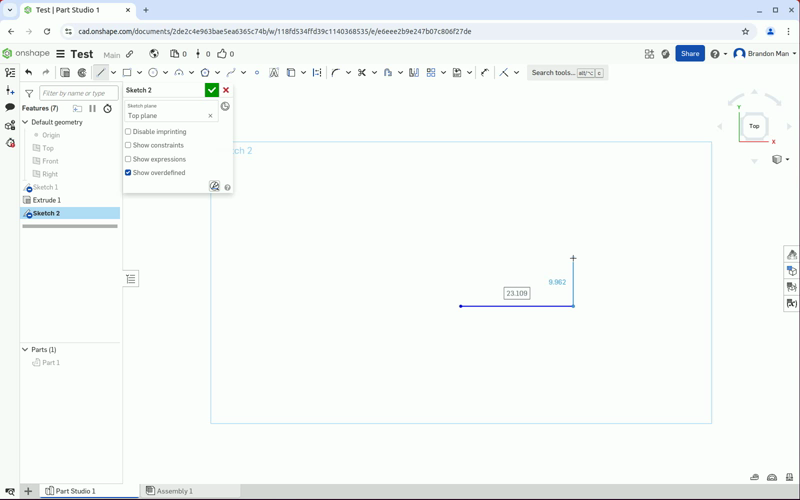
click(573, 257)
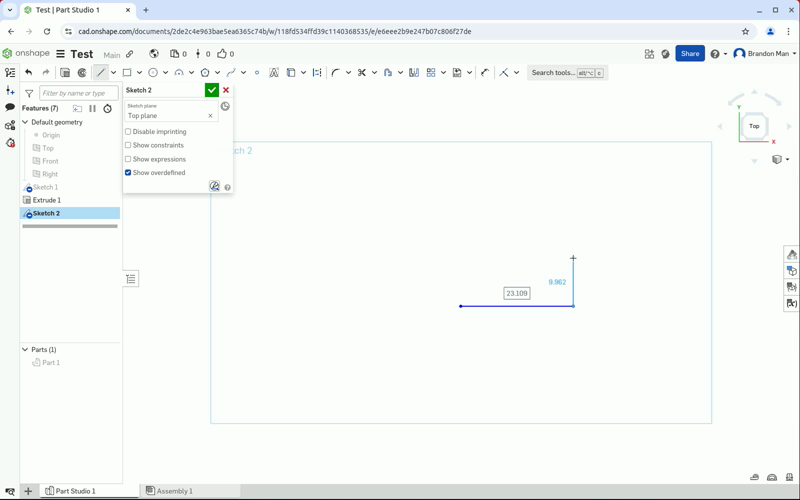
key_up(shift)
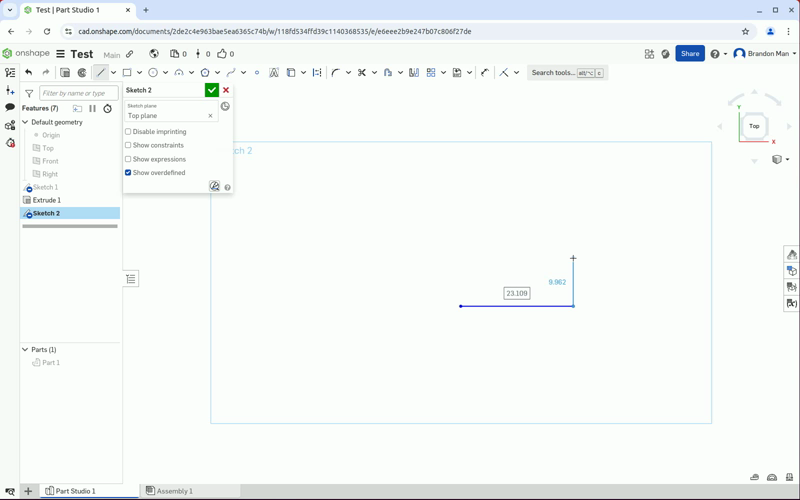
key_down(shift)
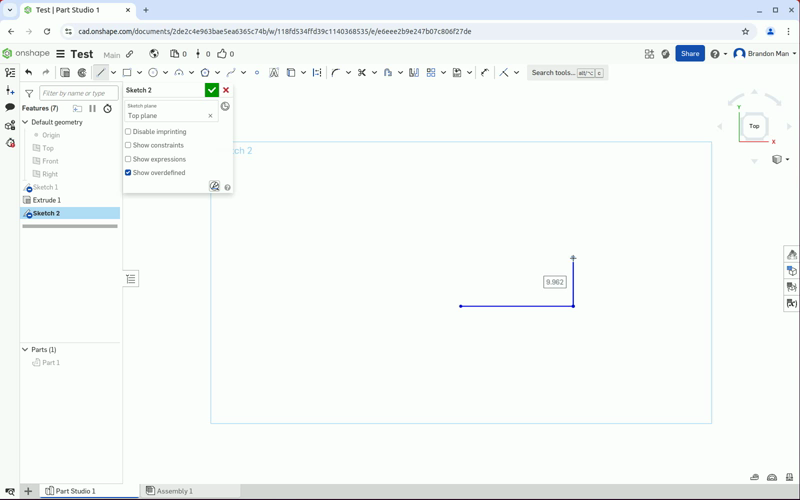
mouse_move(460, 257)
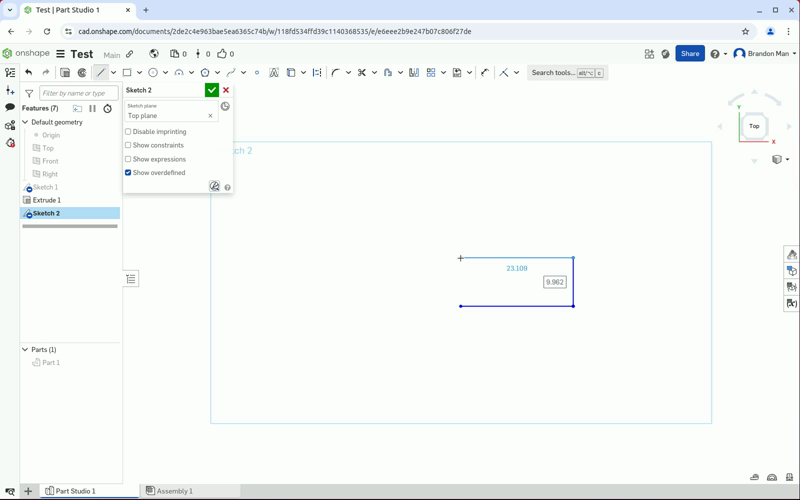
click(460, 257)
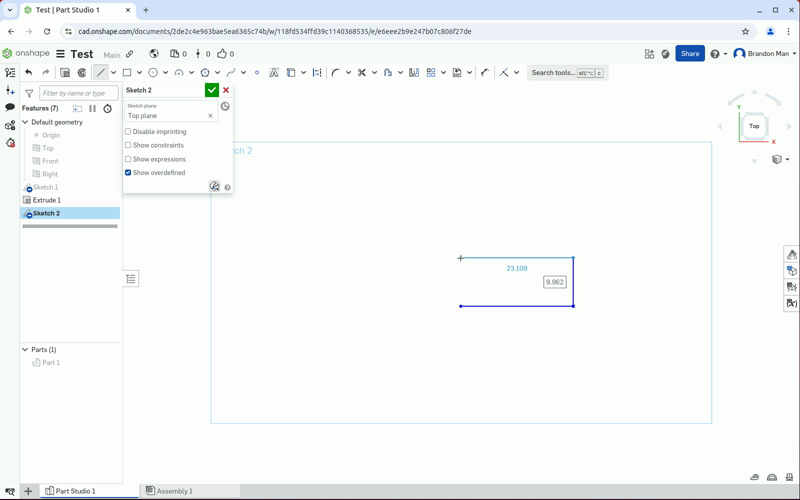
key_up(shift)
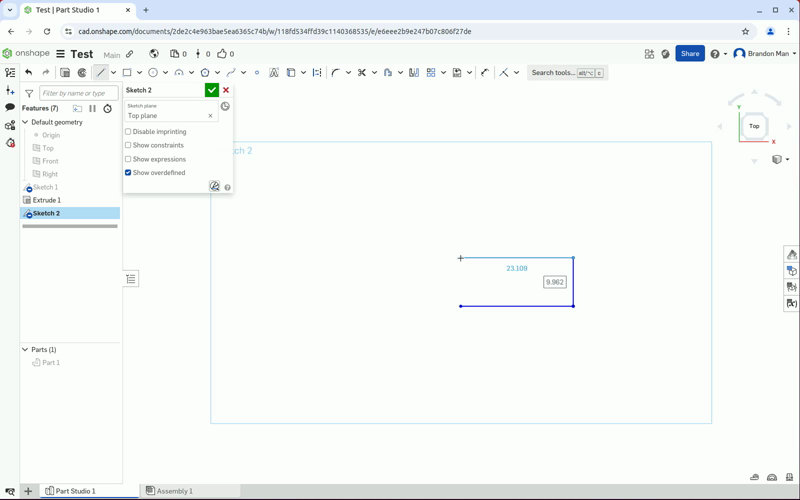
mouse_move(490, 257)
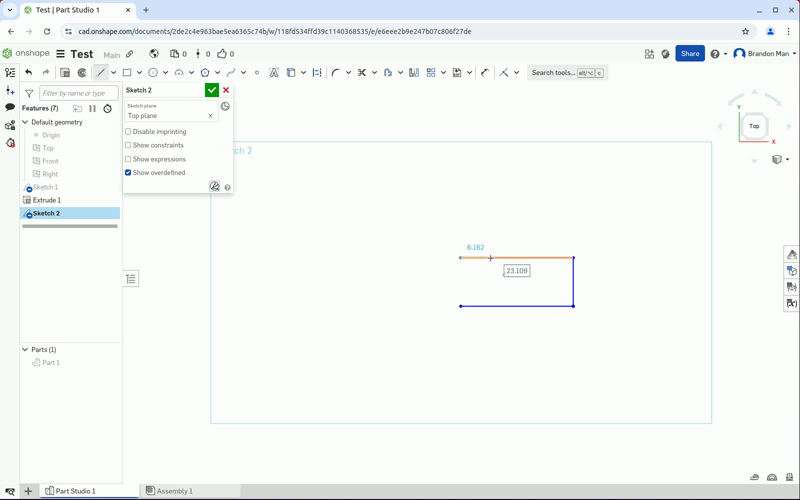
key_down(shift)
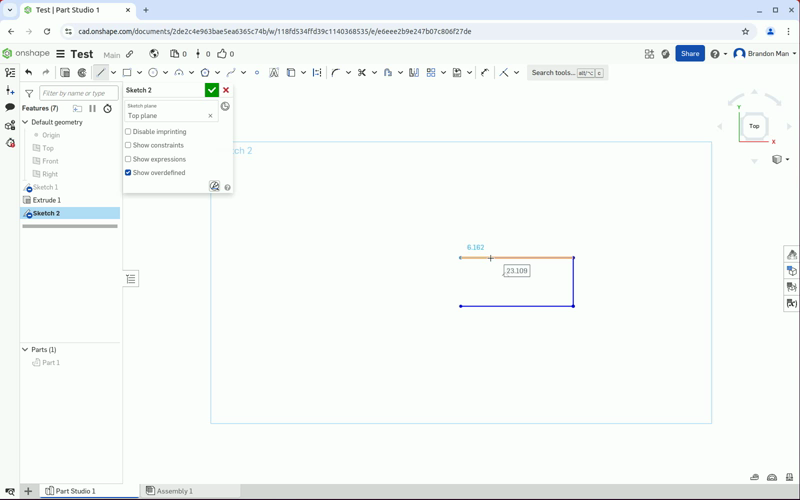
mouse_move(460, 306)
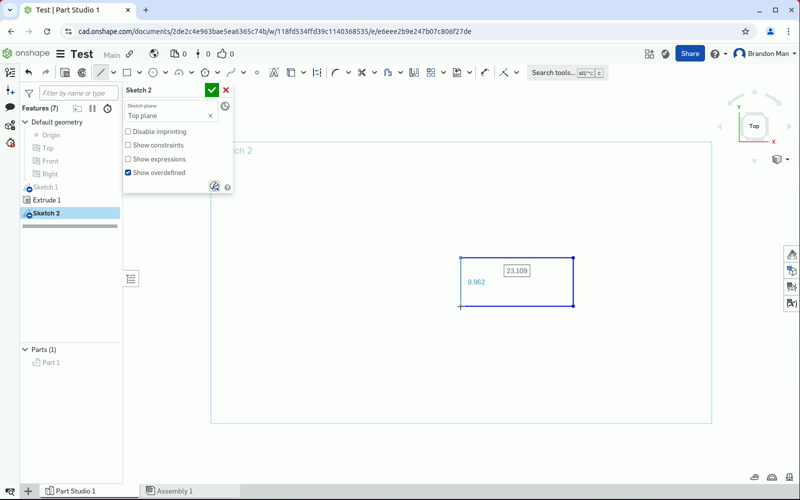
key_up(shift)
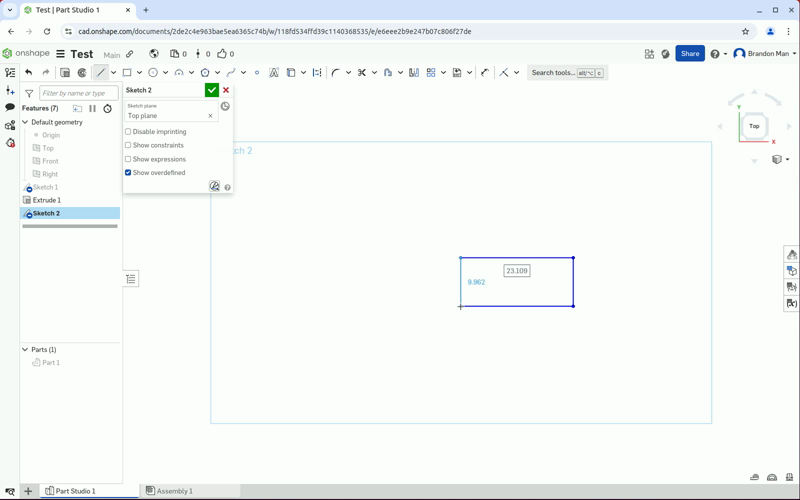
click(460, 306)
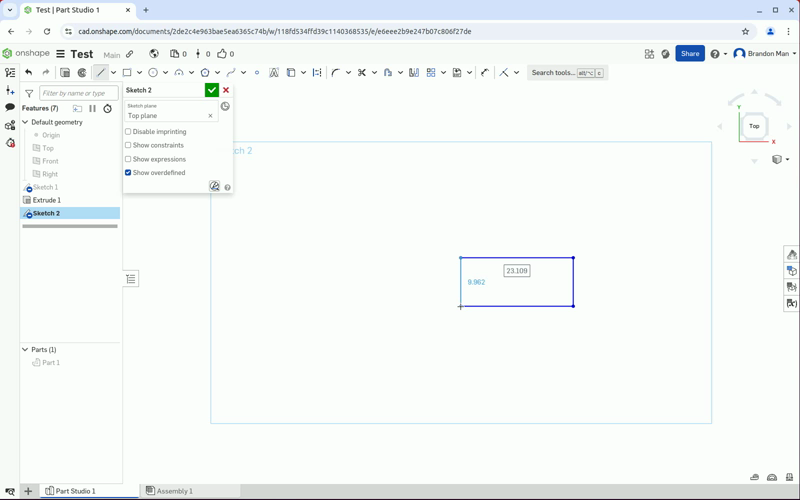
key(esc)
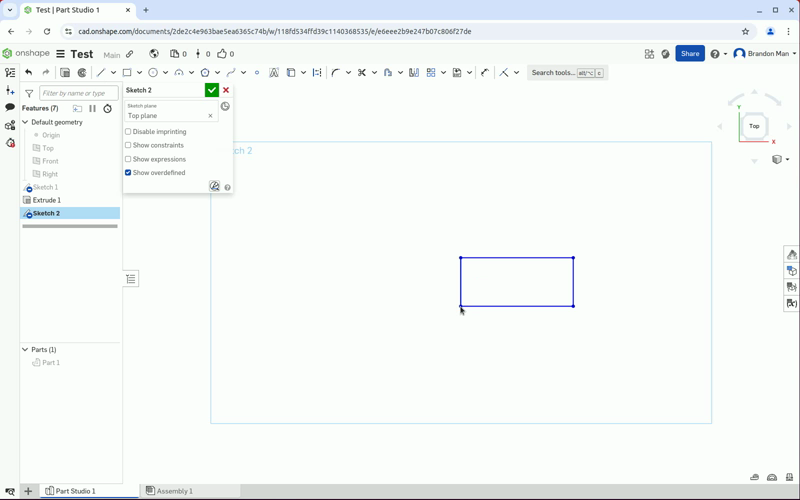
mouse_move(502, 277)
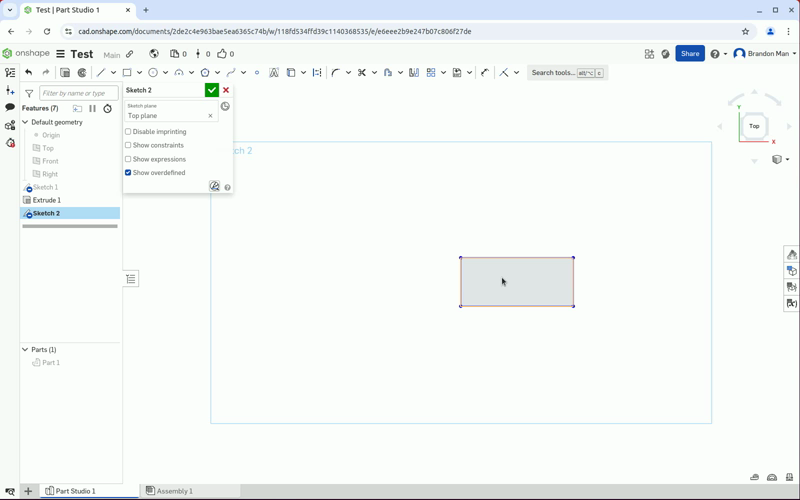
click(502, 277)
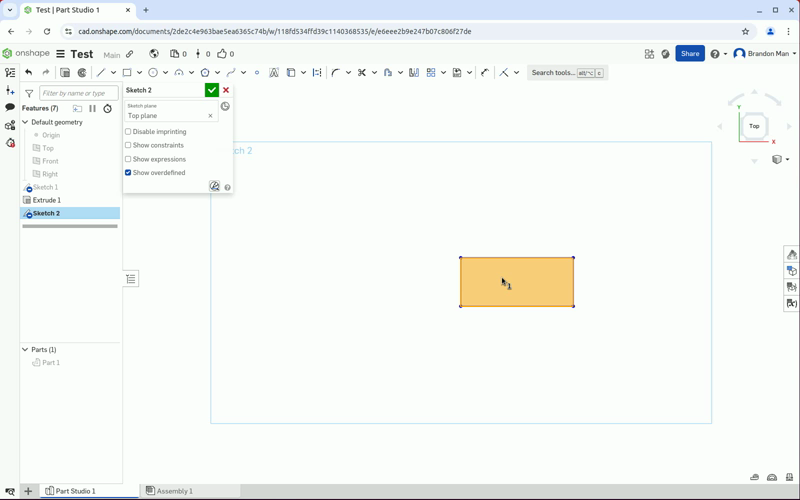
mouse_move(73, 352)
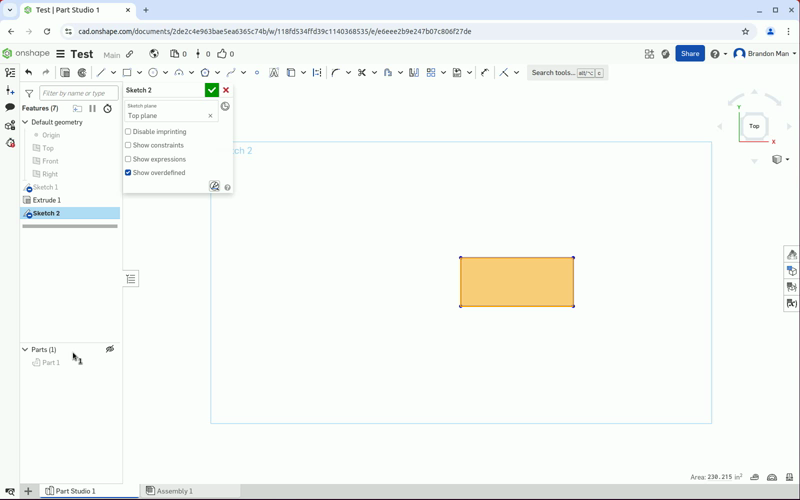
key(shift+y)
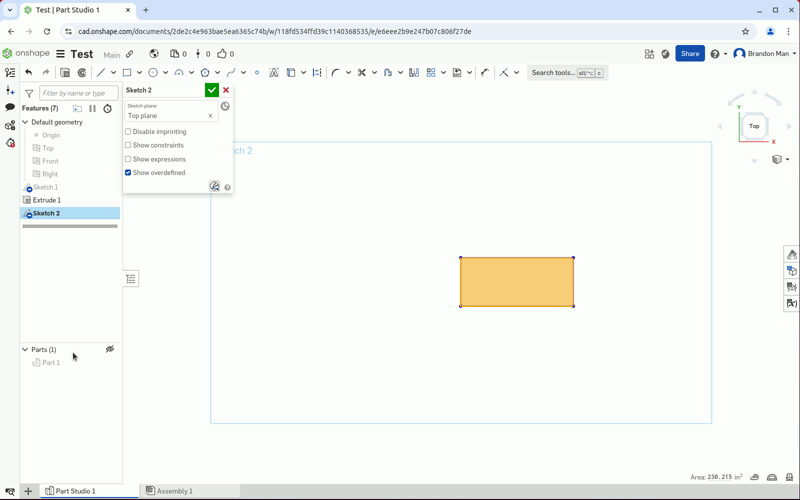
key(shift+e)
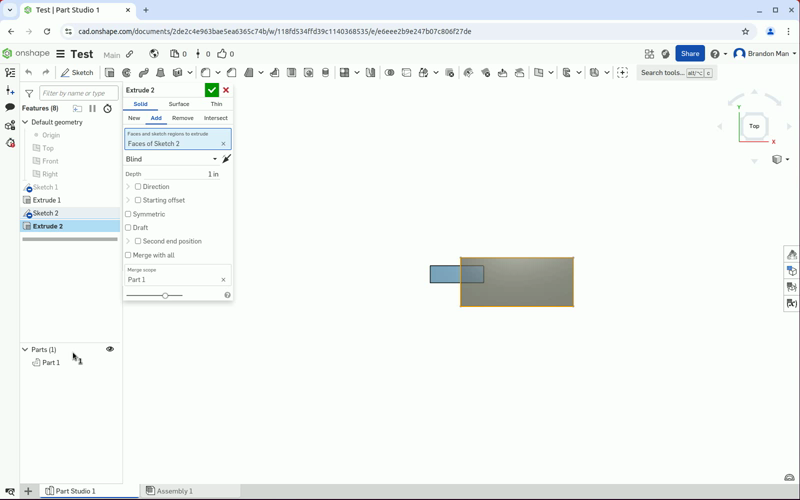
mouse_move(143, 106)
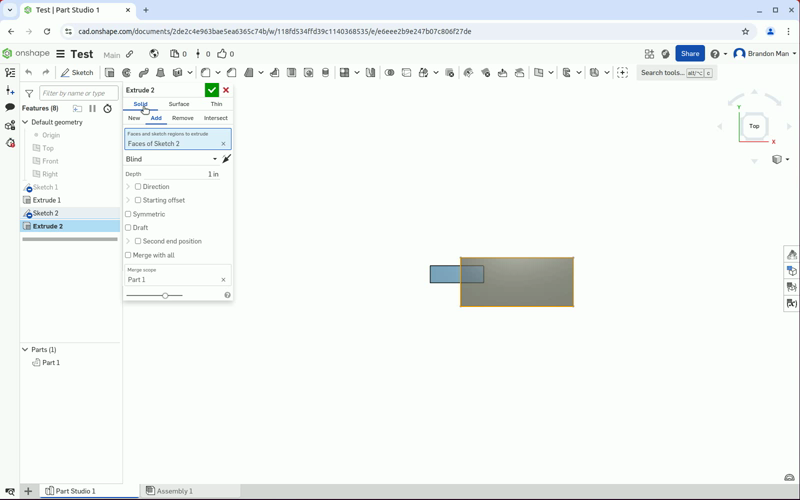
click(143, 106)
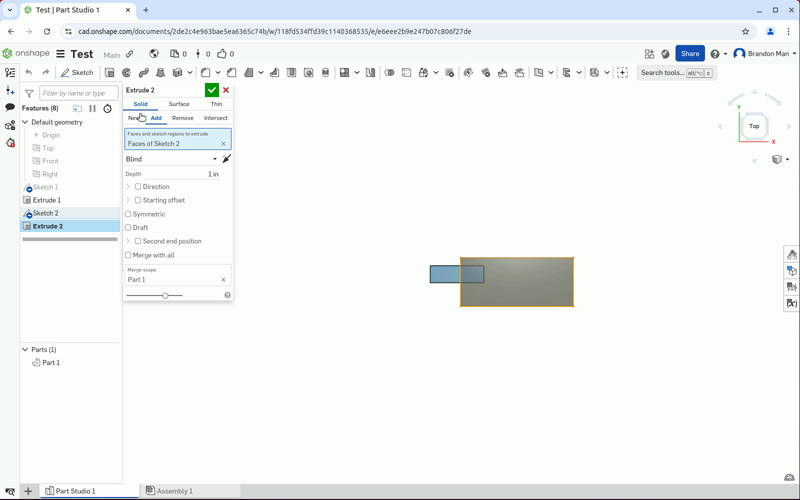
mouse_move(137, 120)
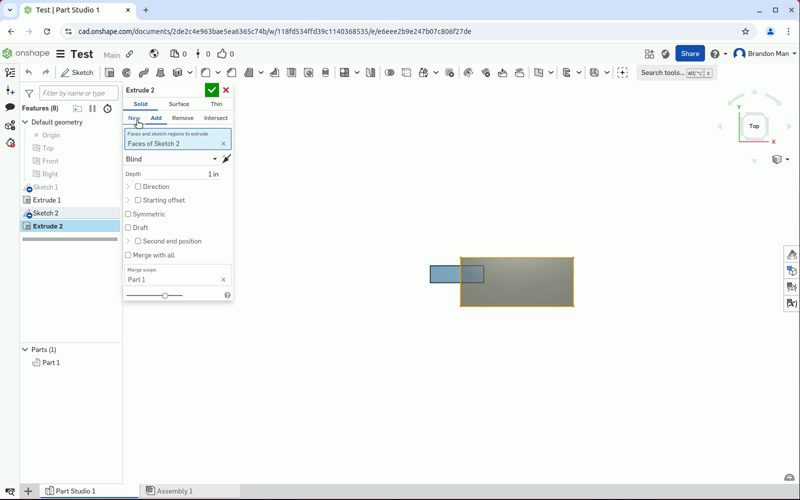
click(137, 120)
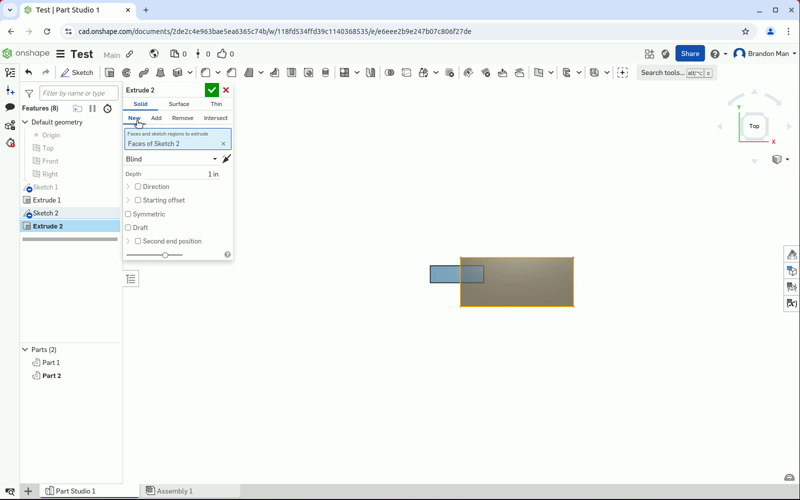
key(tab, 4)
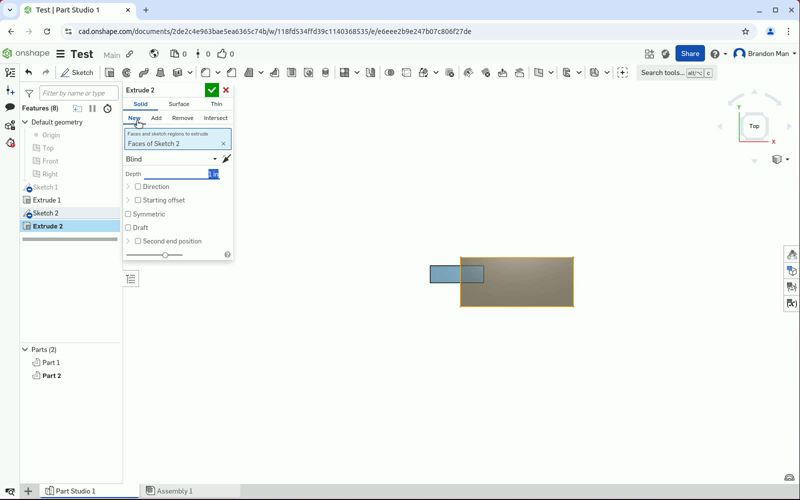
text(10.832)
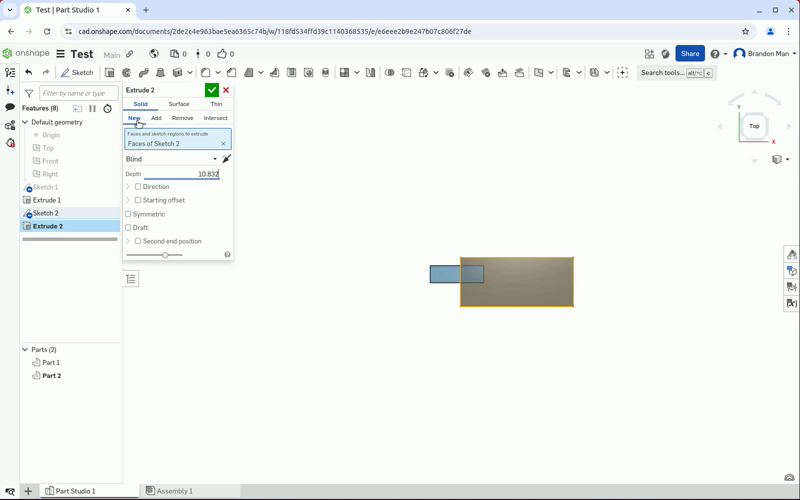
key(enter)
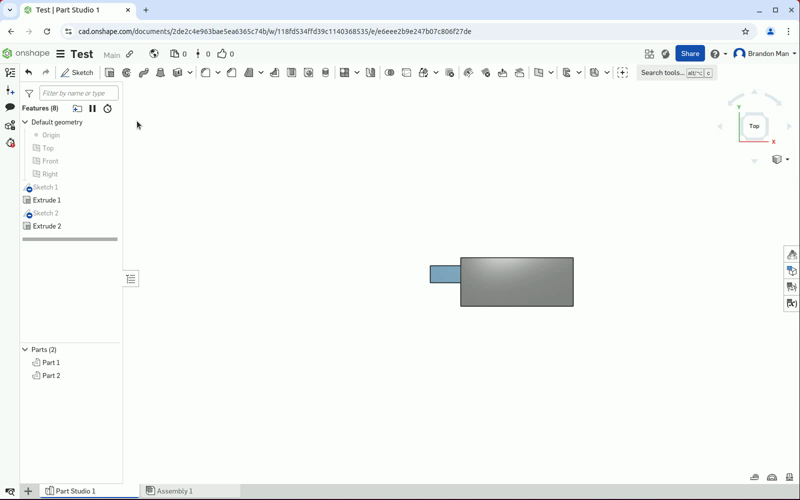
key(shift+h)
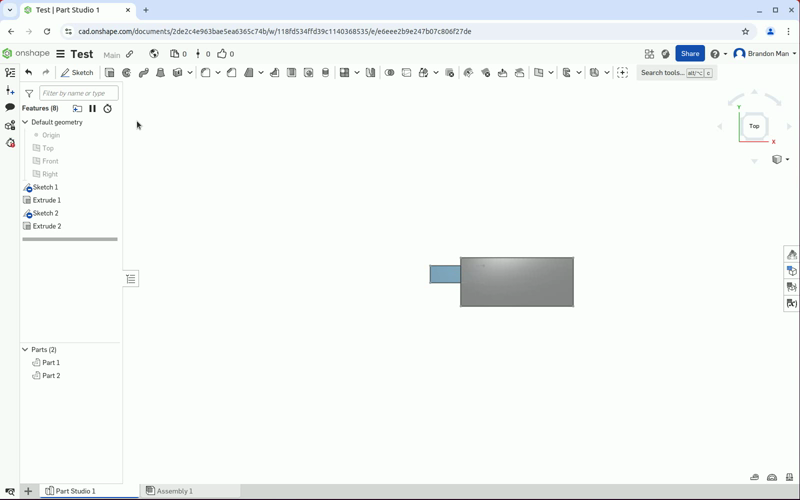
key(shift+h)
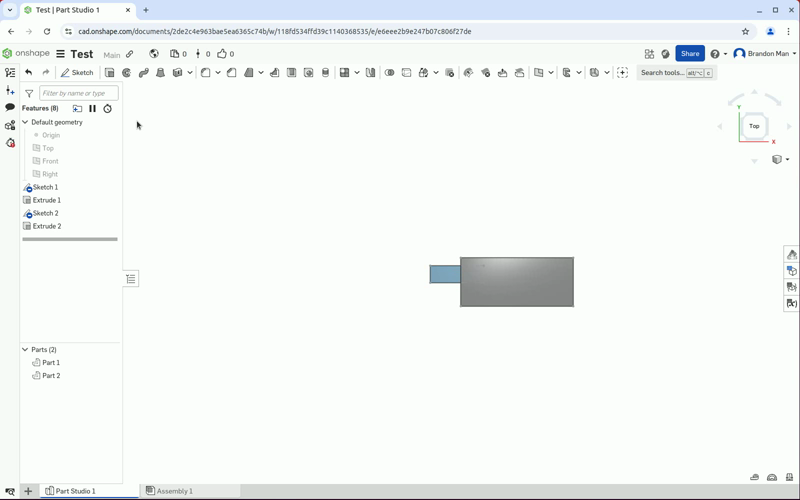
key(shift+7)
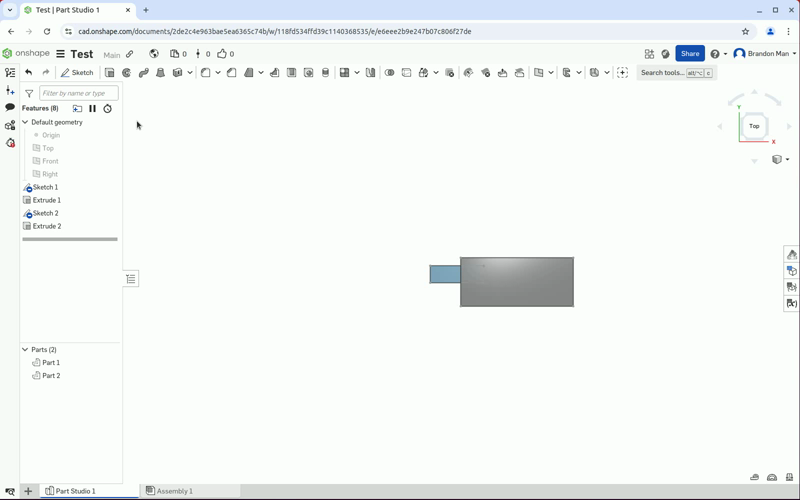
key(up, 3)
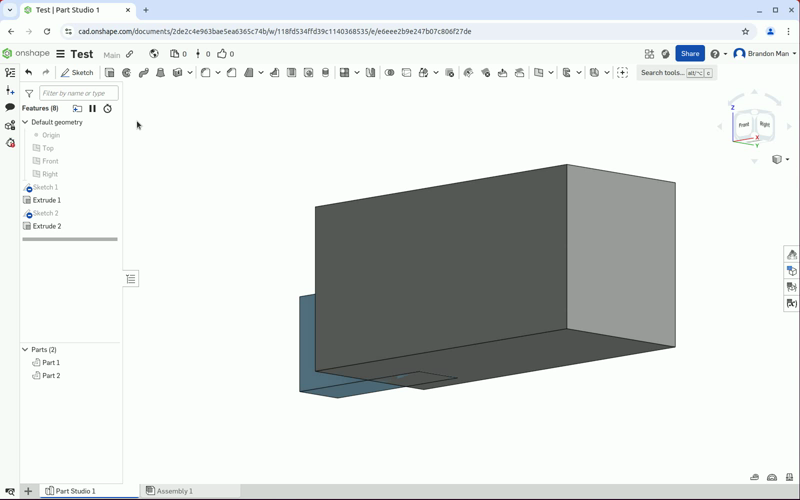
key(left, 3)
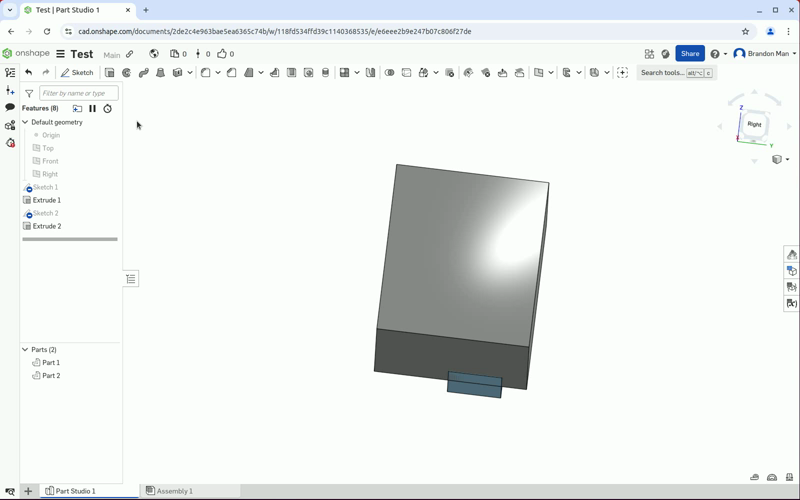
key(right, 3)
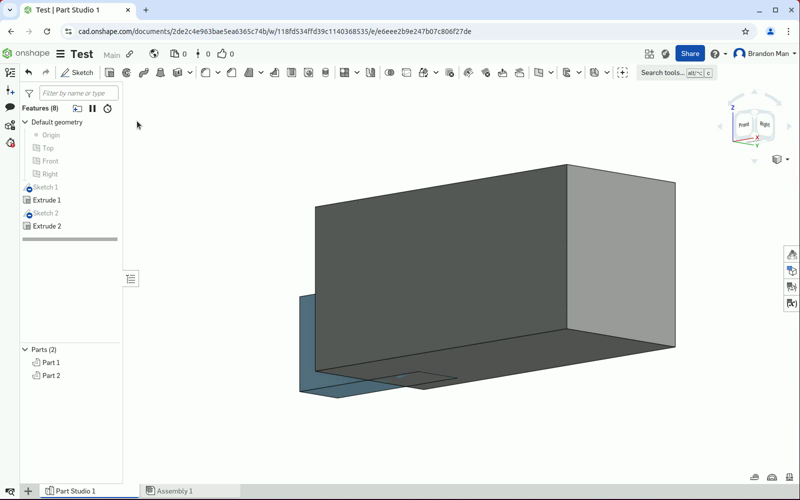
key(down, 3)
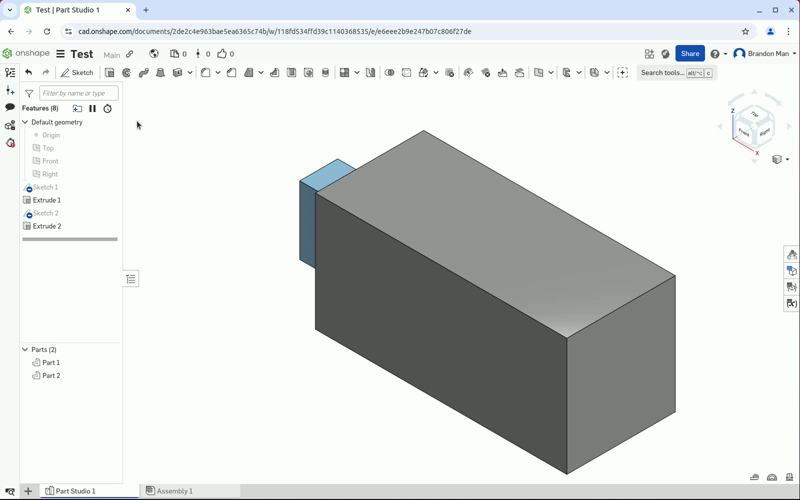
mouse_move(73, 189)
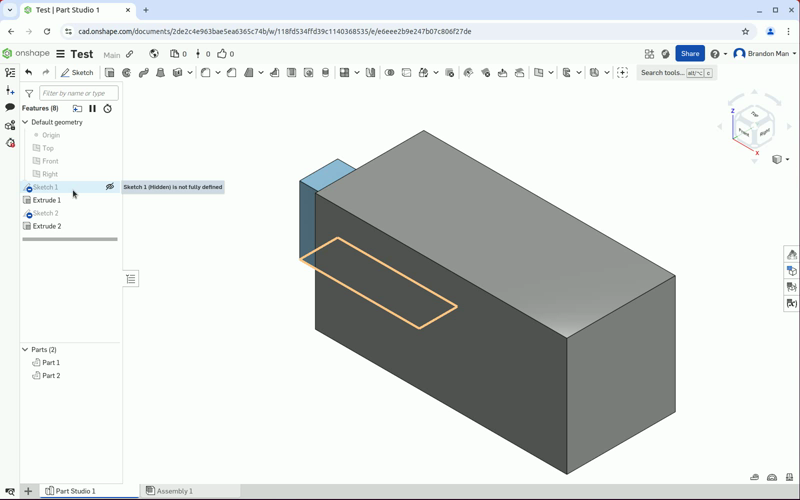
click(73, 189)